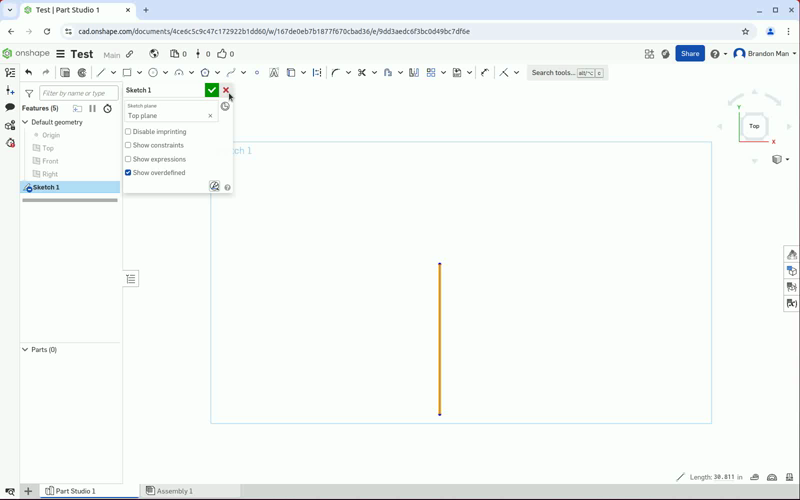
key(shift+h)
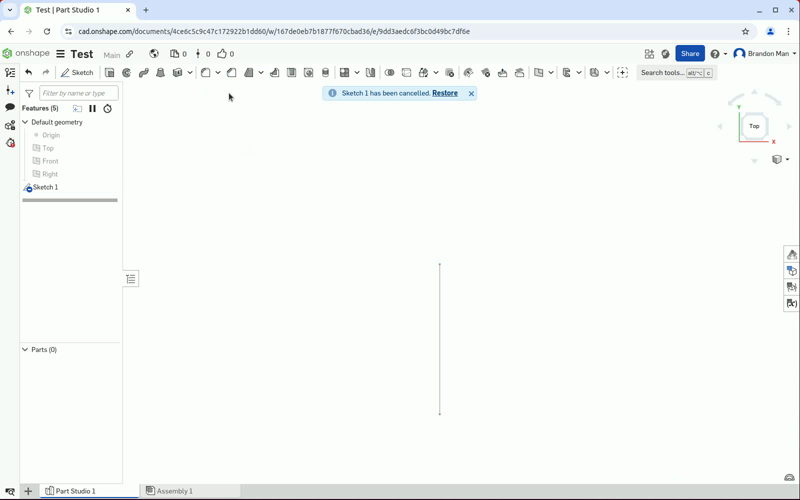
key(shift+s)
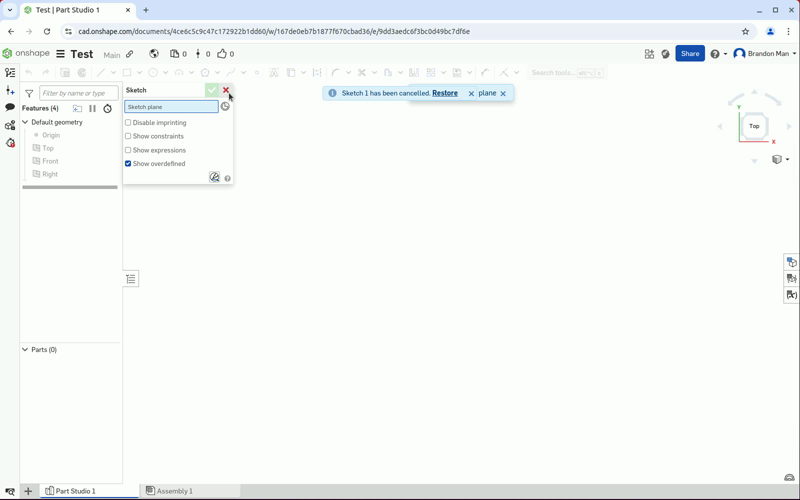
mouse_move(73, 150)
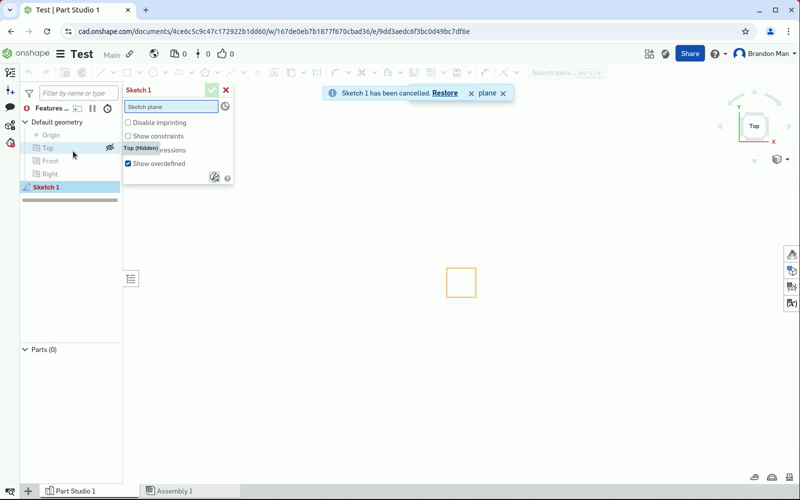
click(73, 150)
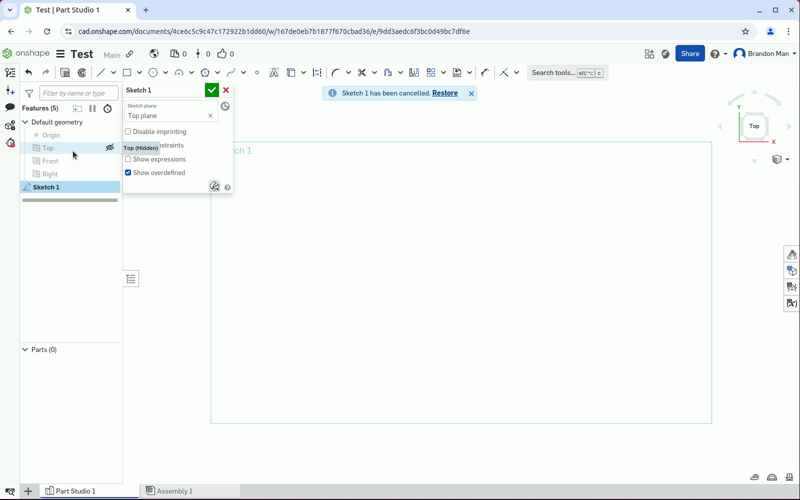
mouse_move(73, 352)
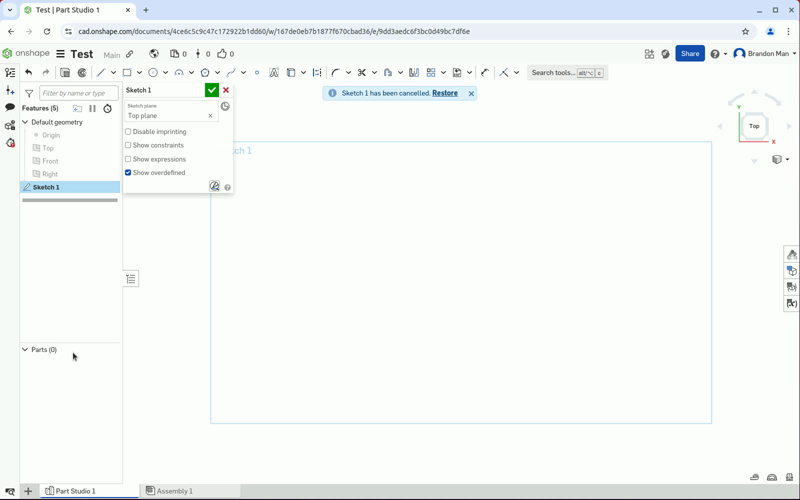
key(y)
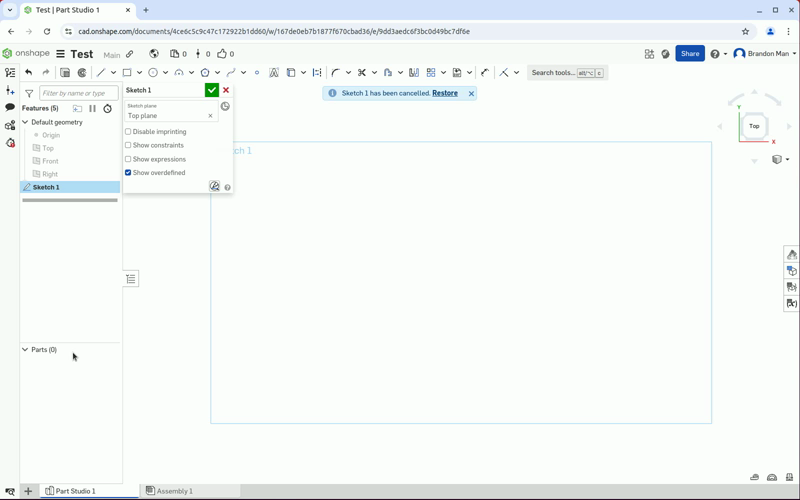
key(c)
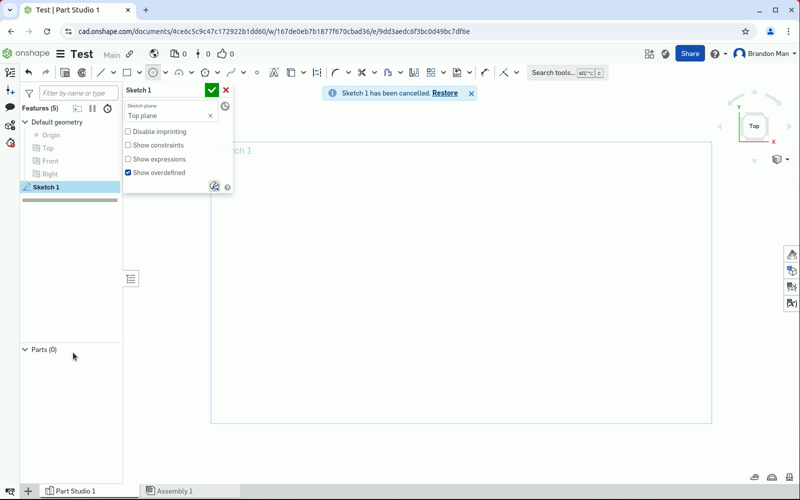
key_down(shift)
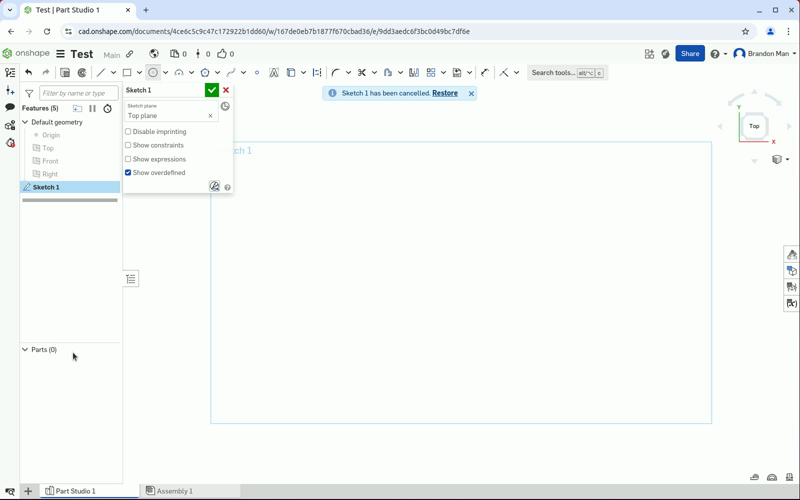
mouse_move(461, 282)
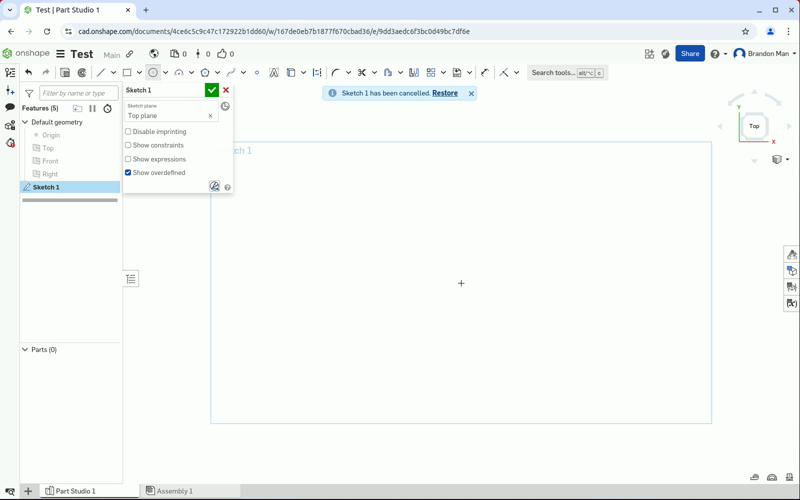
click(461, 282)
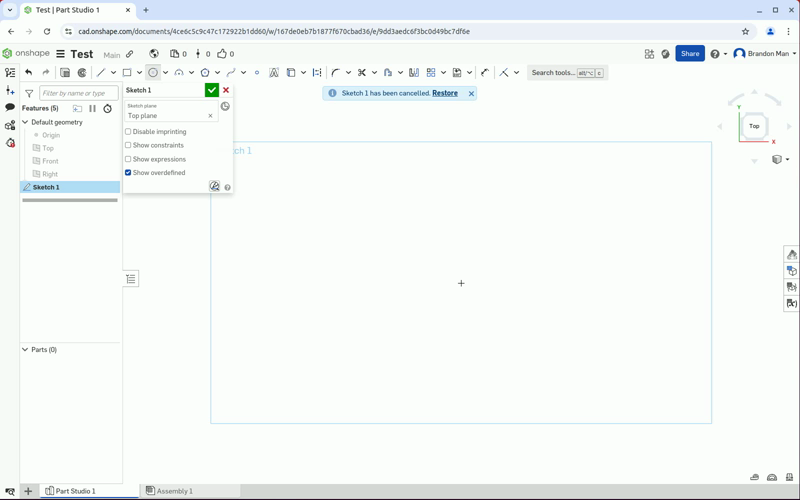
key_up(shift)
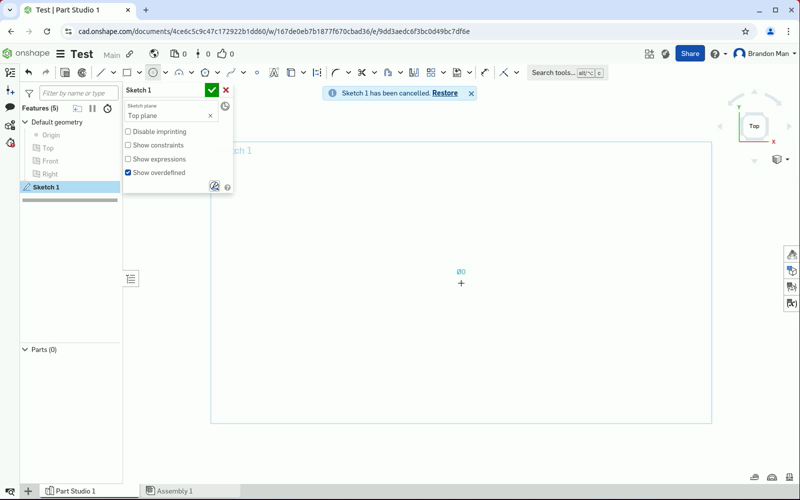
mouse_move(574, 282)
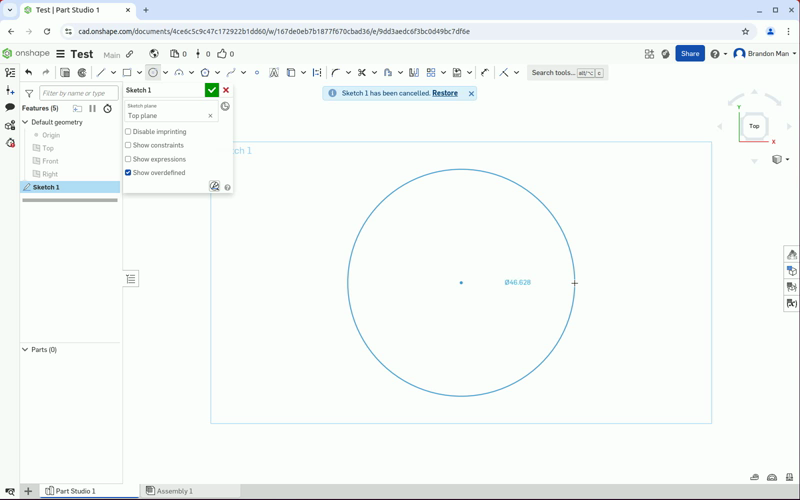
click(574, 282)
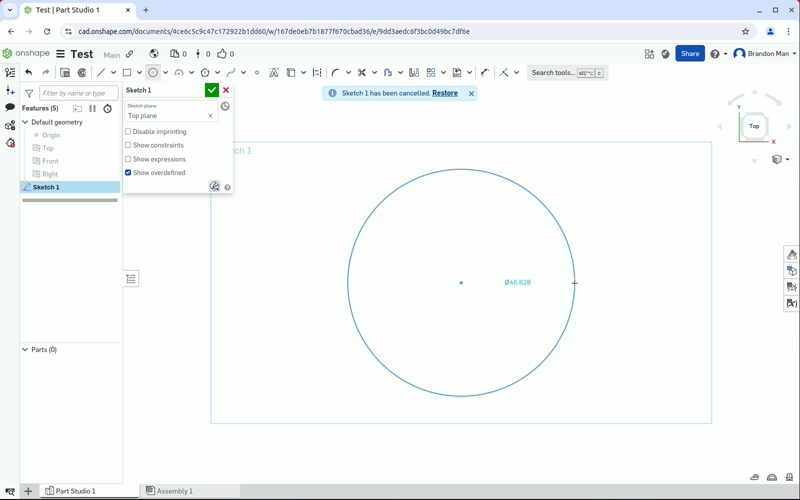
key(esc)
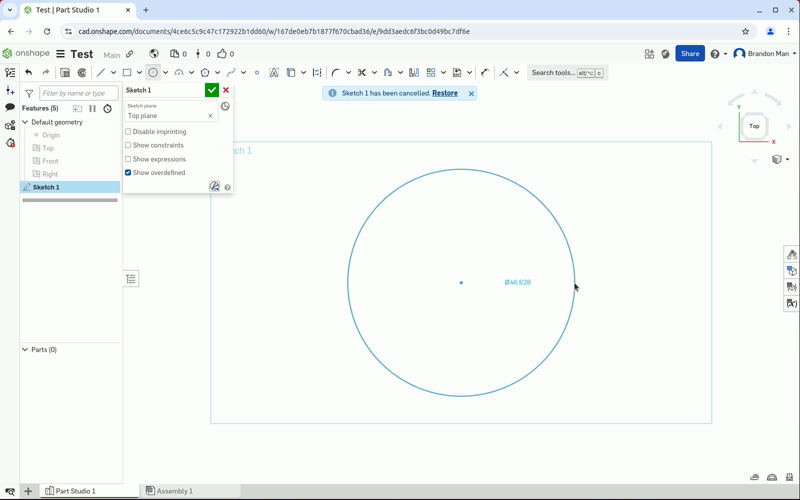
key(c)
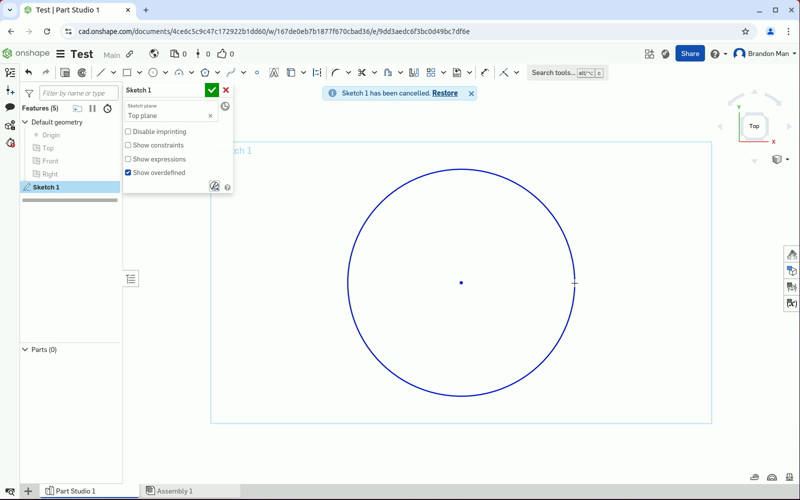
key_down(shift)
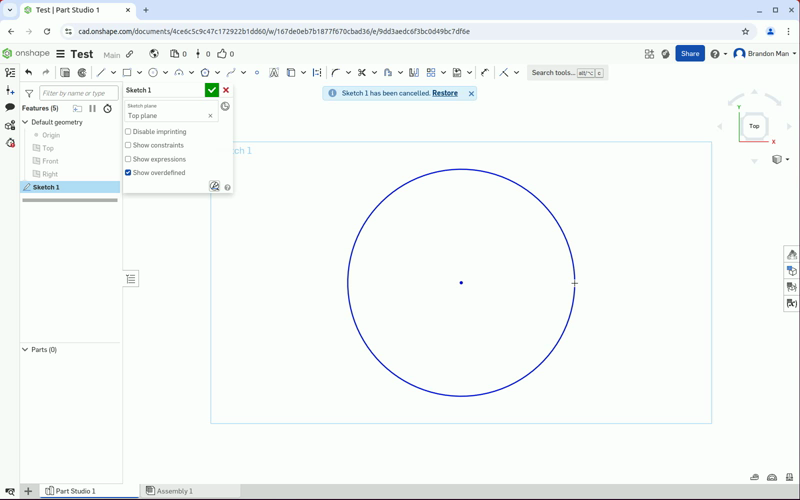
mouse_move(461, 282)
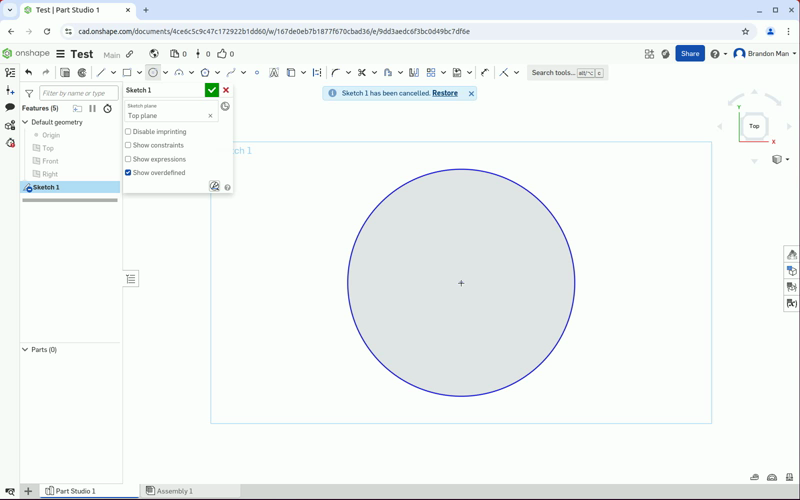
click(461, 282)
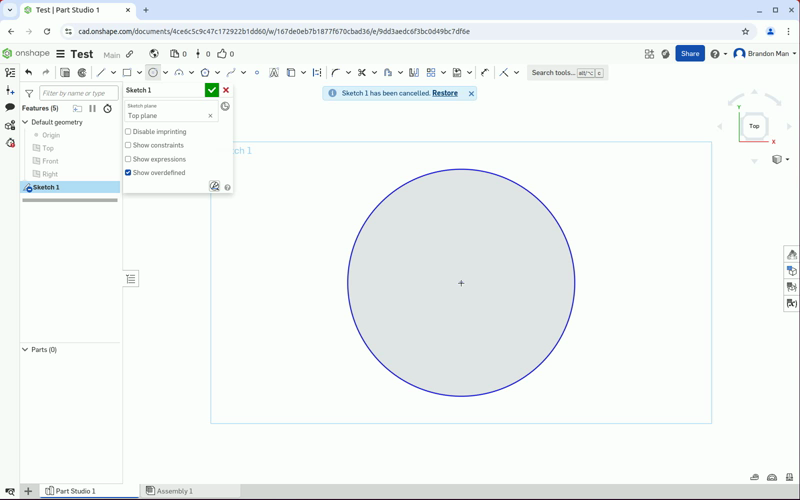
key_up(shift)
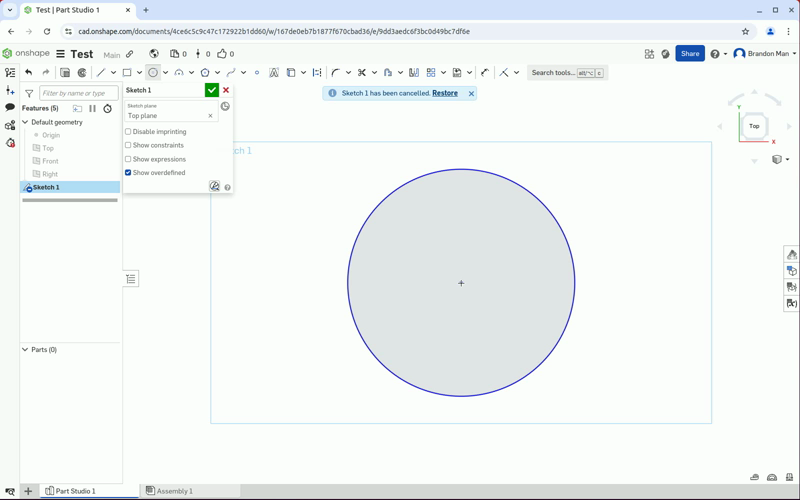
mouse_move(477, 282)
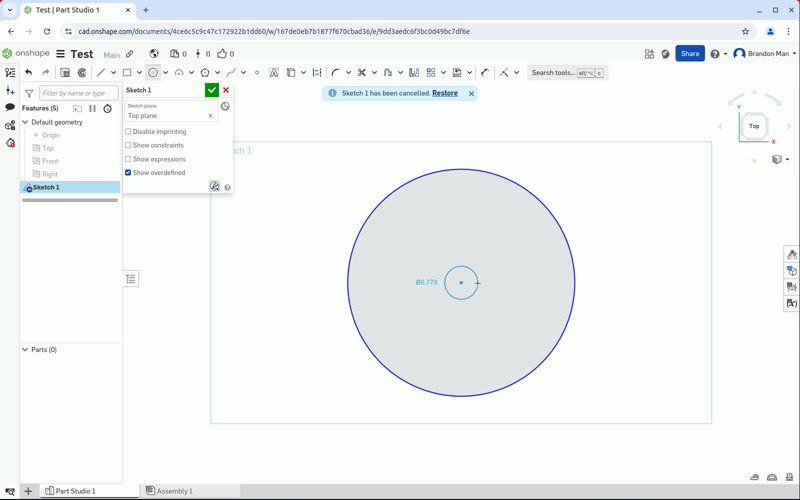
click(477, 282)
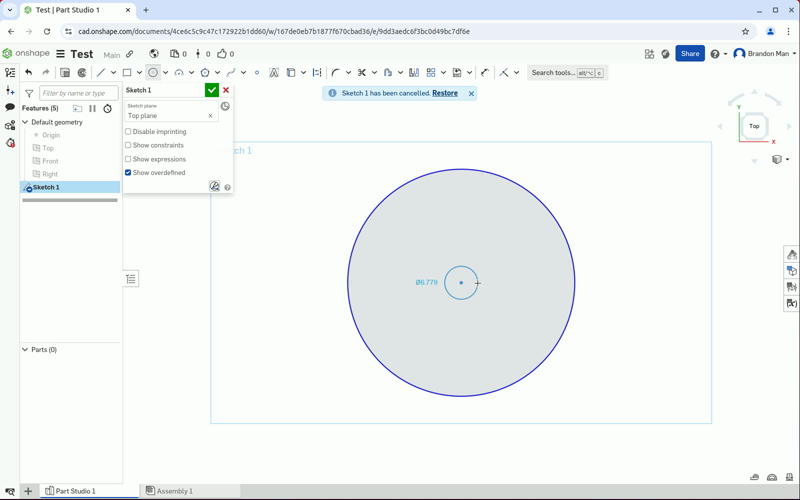
key(esc)
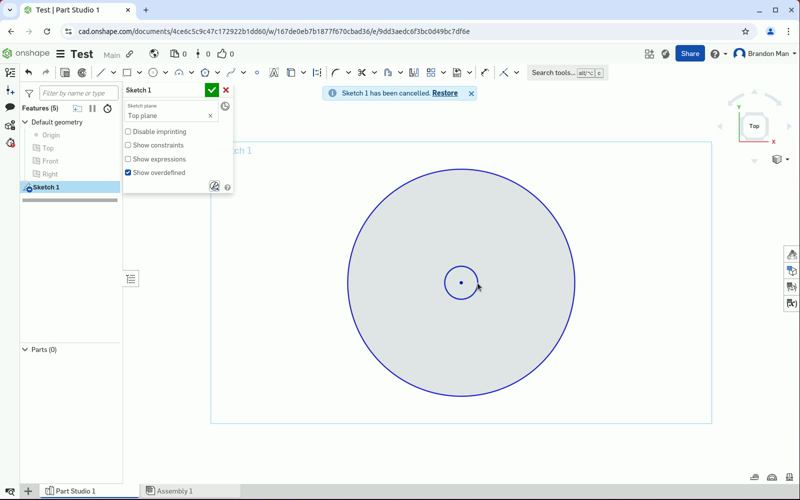
mouse_move(490, 230)
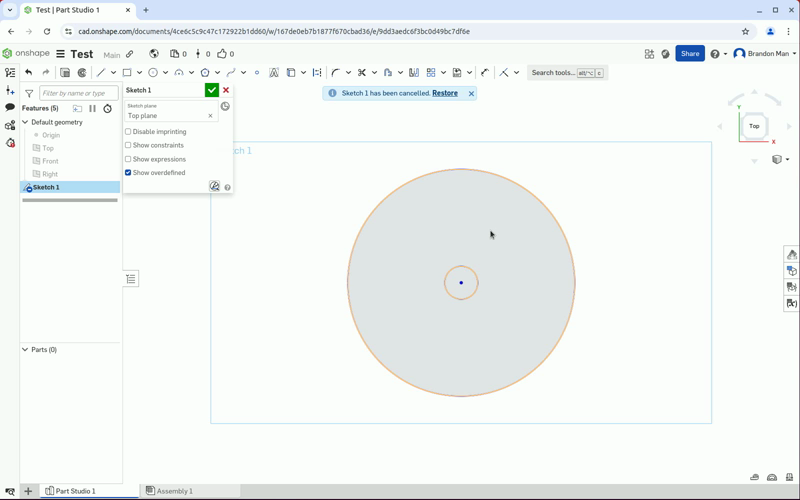
click(490, 230)
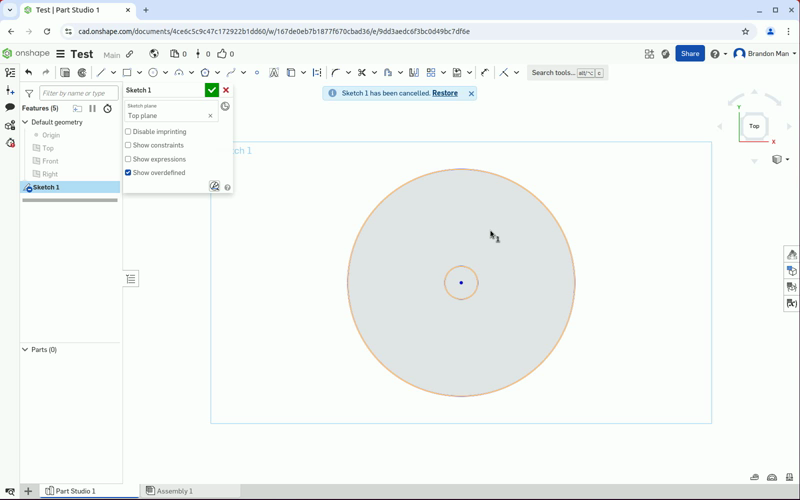
mouse_move(73, 352)
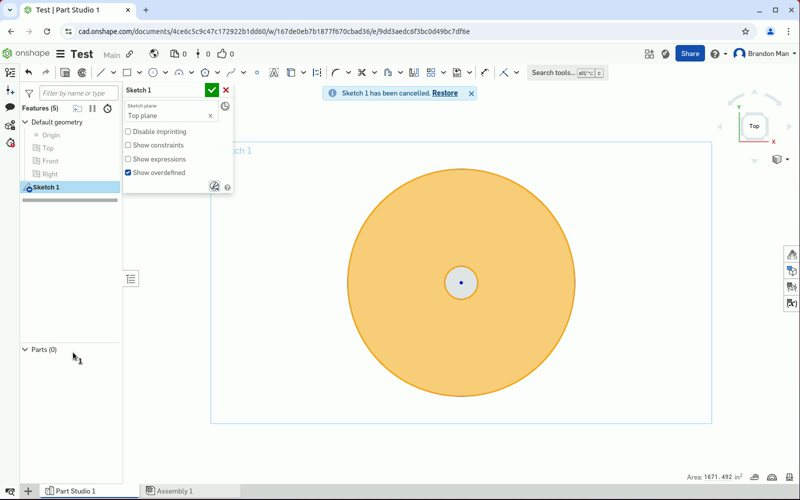
key(shift+y)
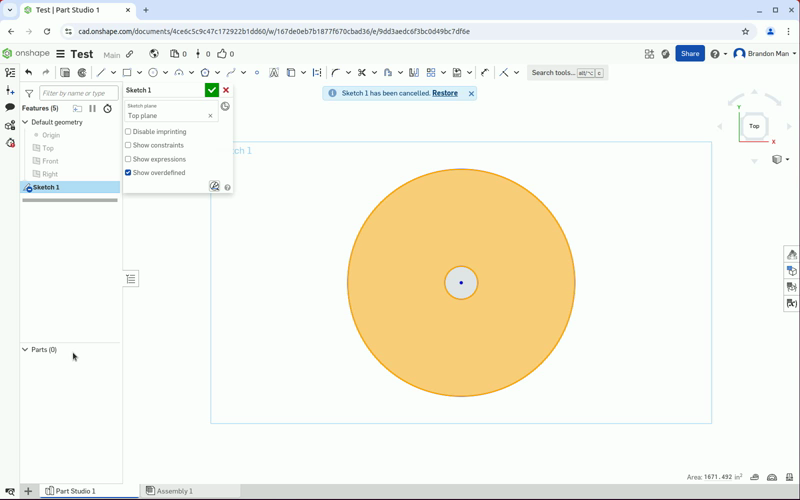
key(shift+e)
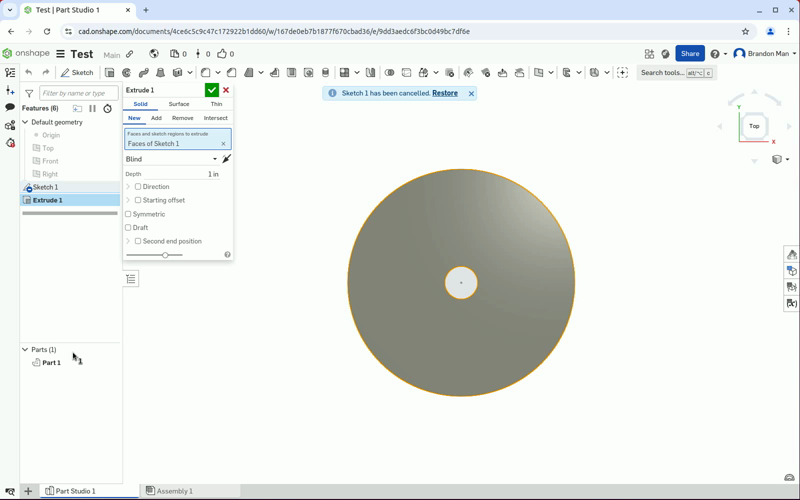
mouse_move(143, 106)
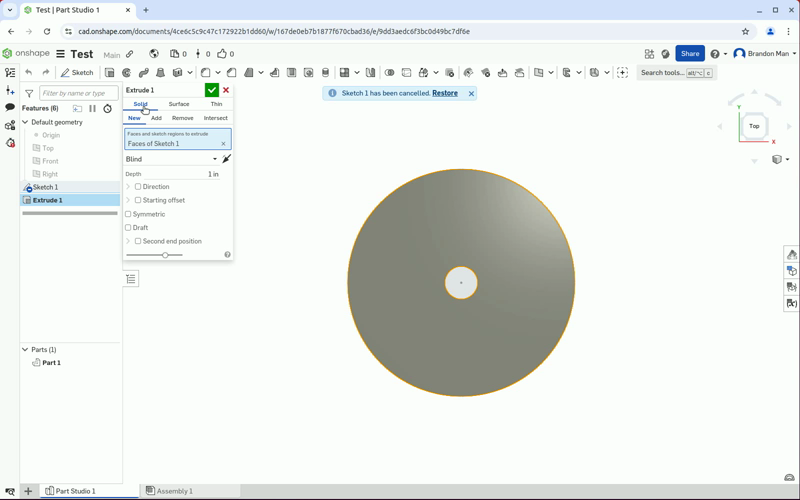
click(143, 106)
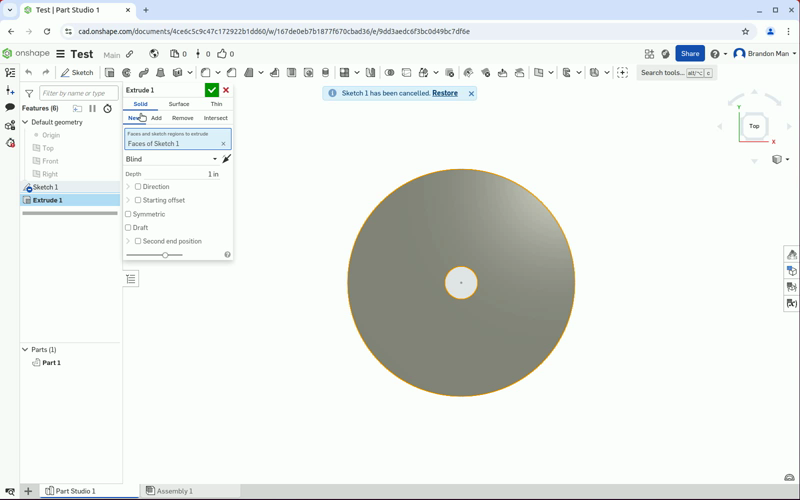
mouse_move(137, 120)
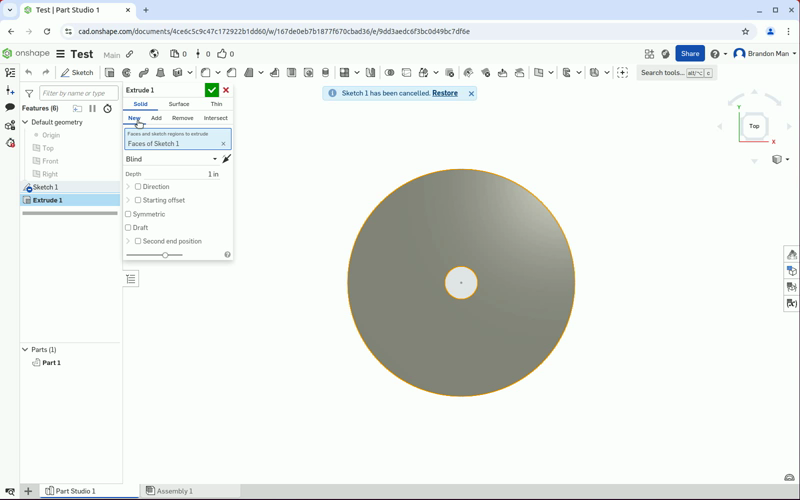
click(137, 120)
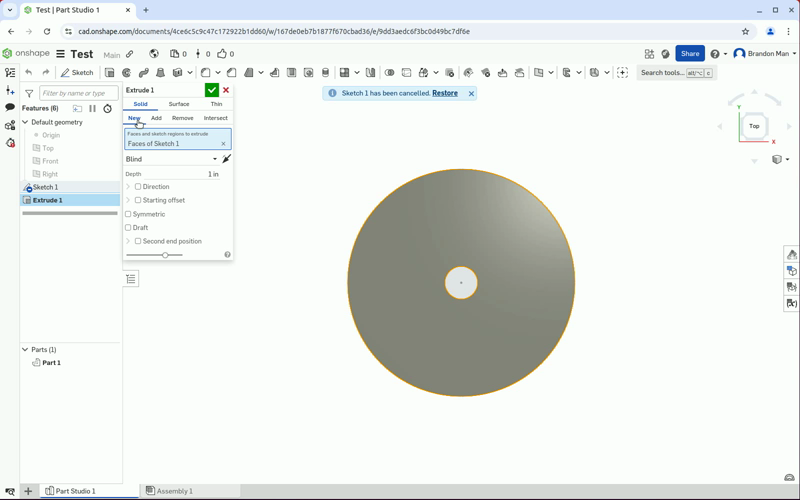
key(tab, 4)
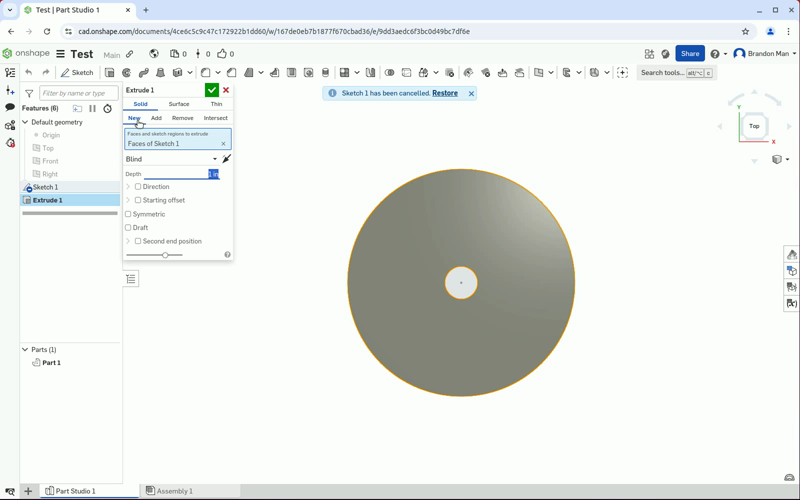
text(5.296)
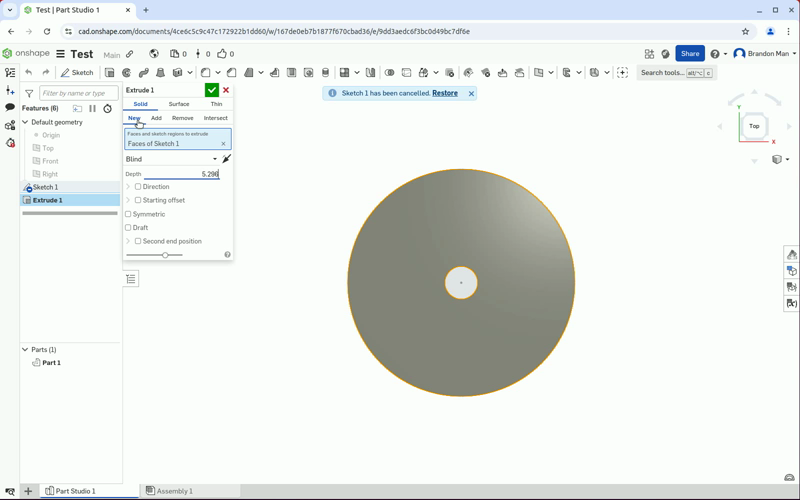
key(enter)
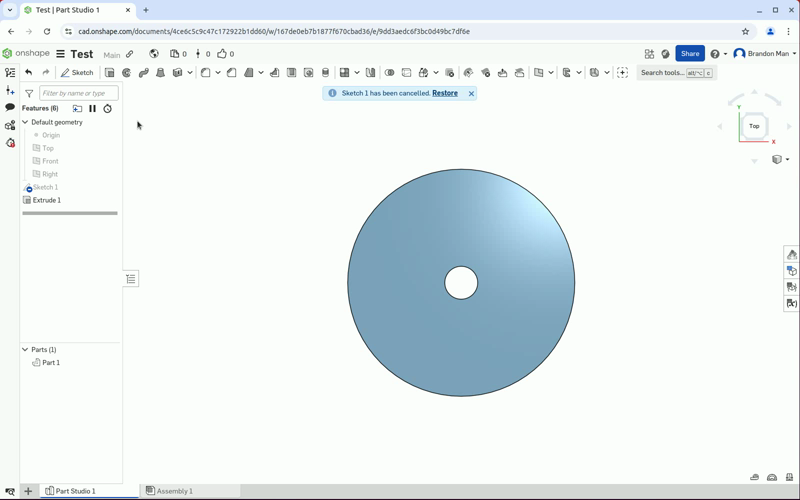
key(shift+h)
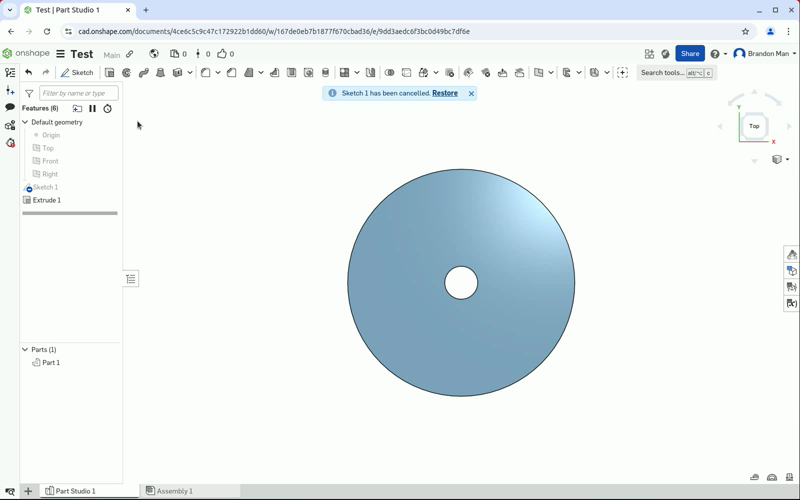
key(shift+h)
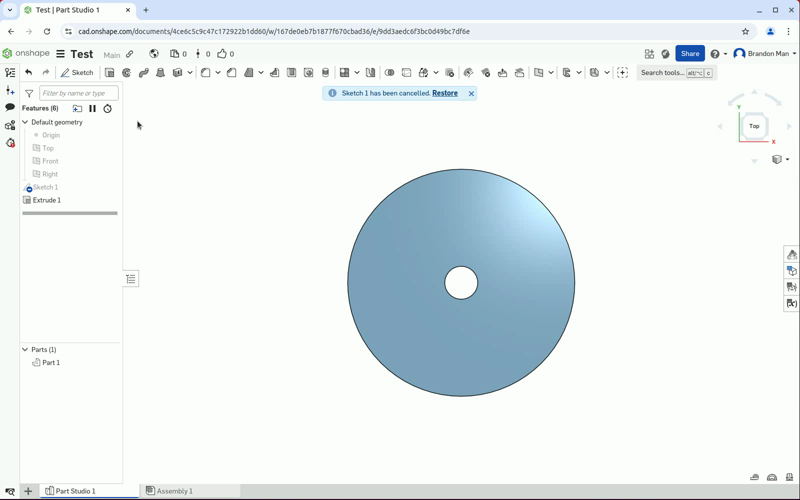
mouse_move(73, 189)
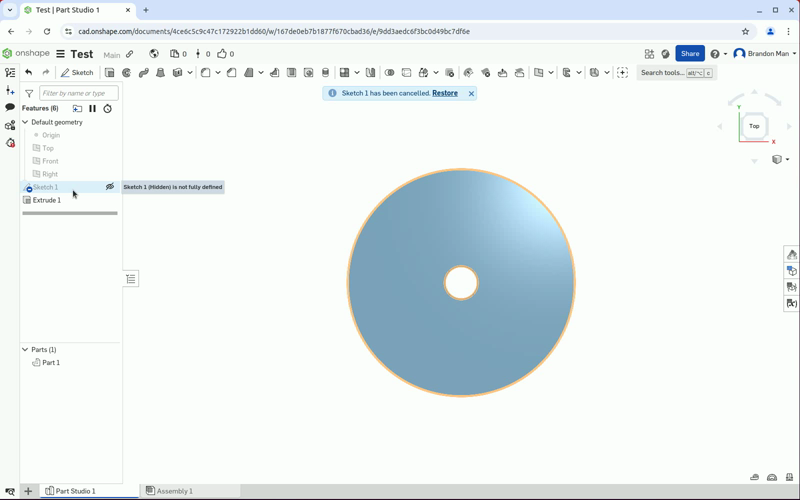
click(73, 189)
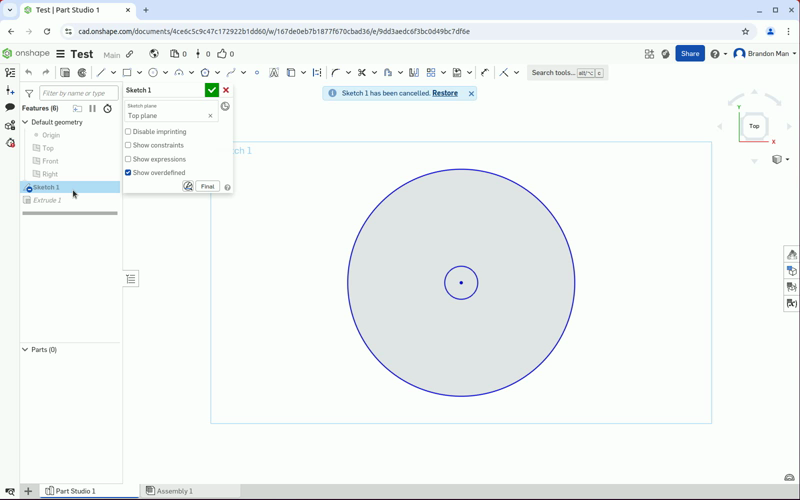
mouse_move(229, 92)
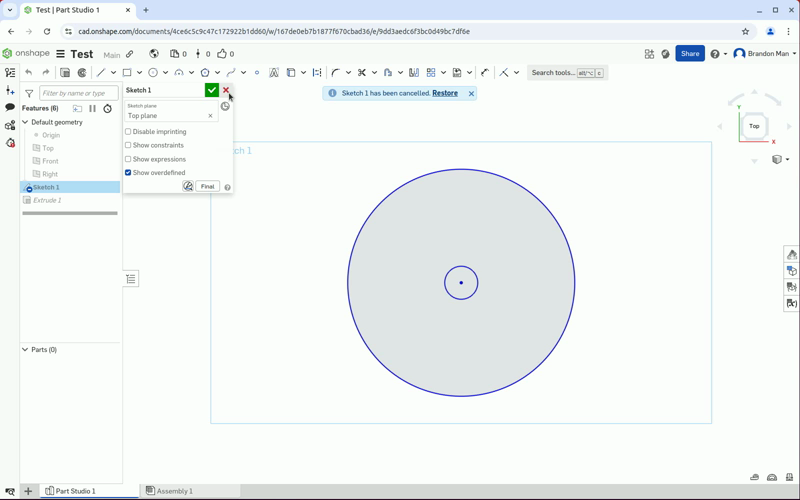
click(229, 92)
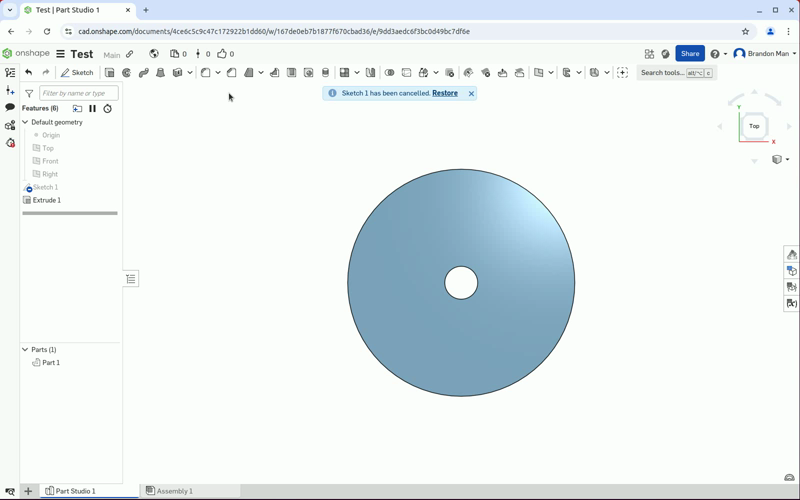
mouse_move(541, 75)
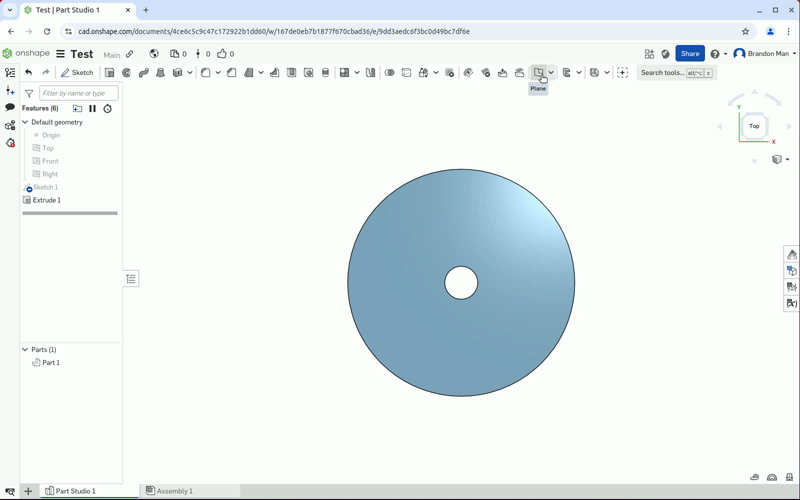
click(541, 75)
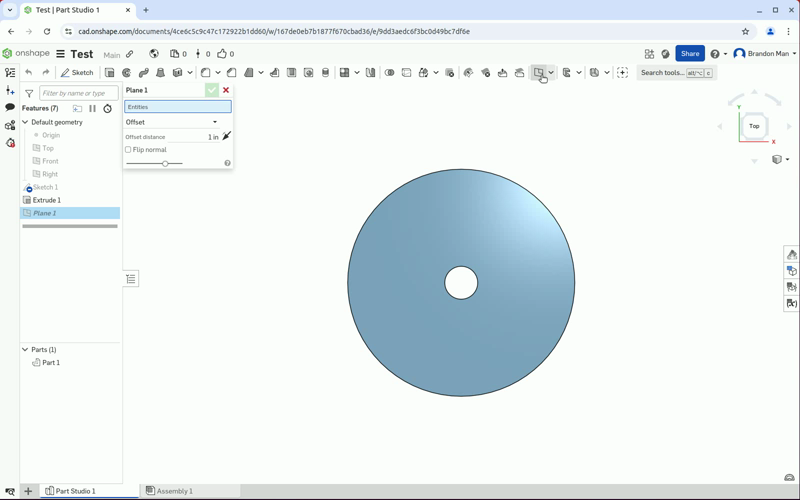
mouse_move(73, 150)
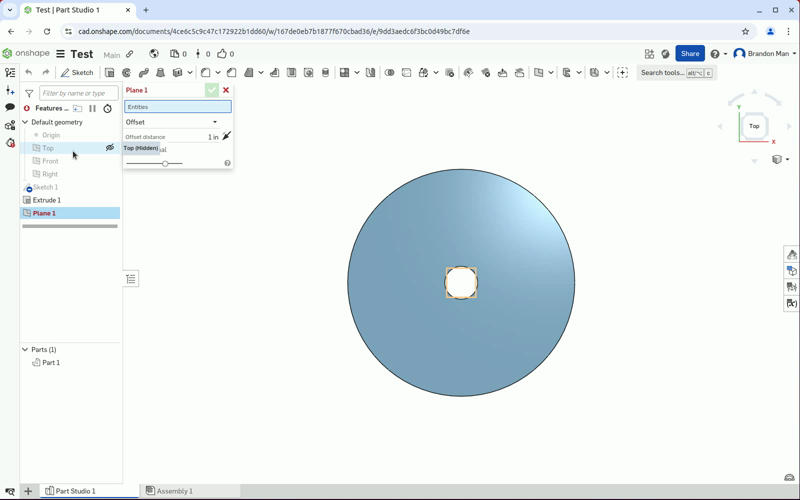
click(73, 150)
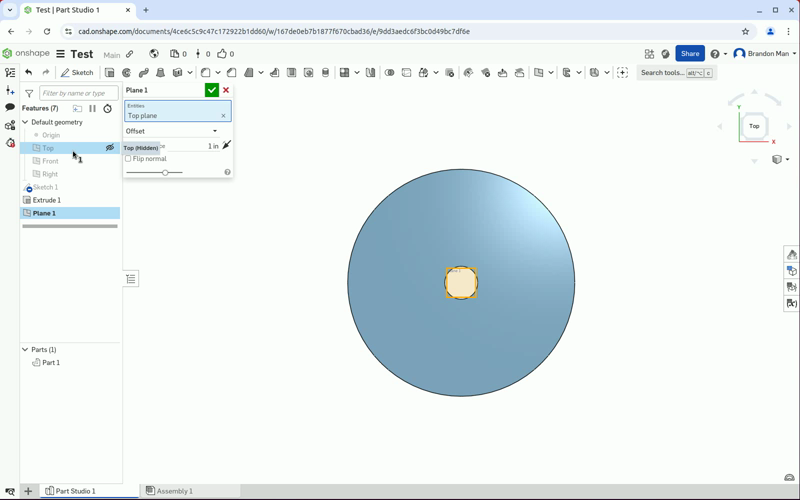
key(tab, 2)
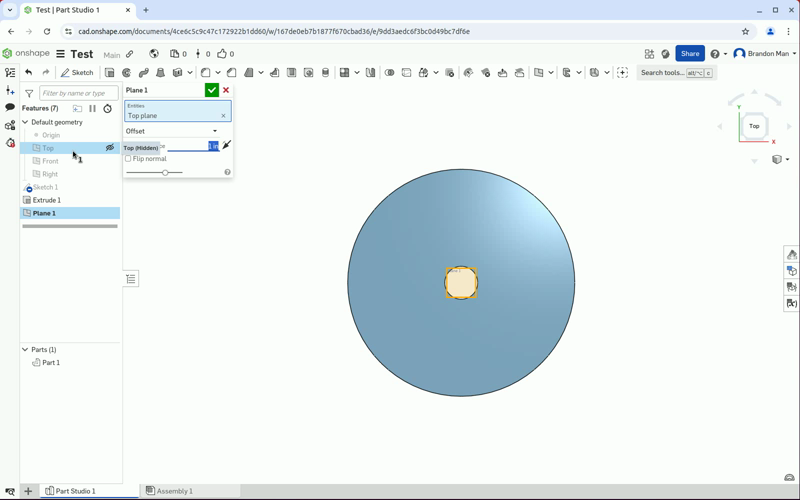
text(5.299)
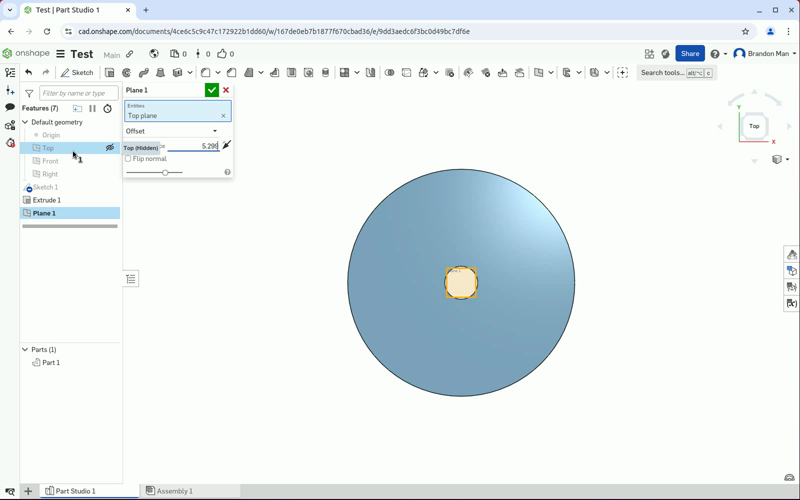
key(enter, 2)
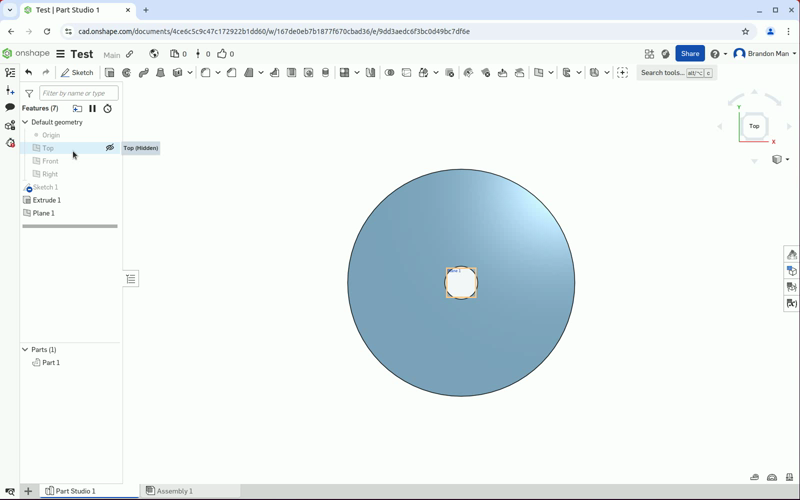
key(shift+s)
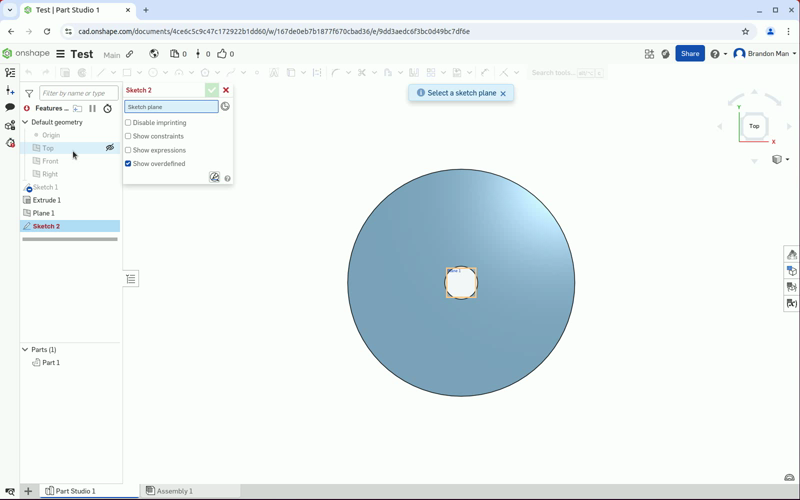
mouse_move(73, 215)
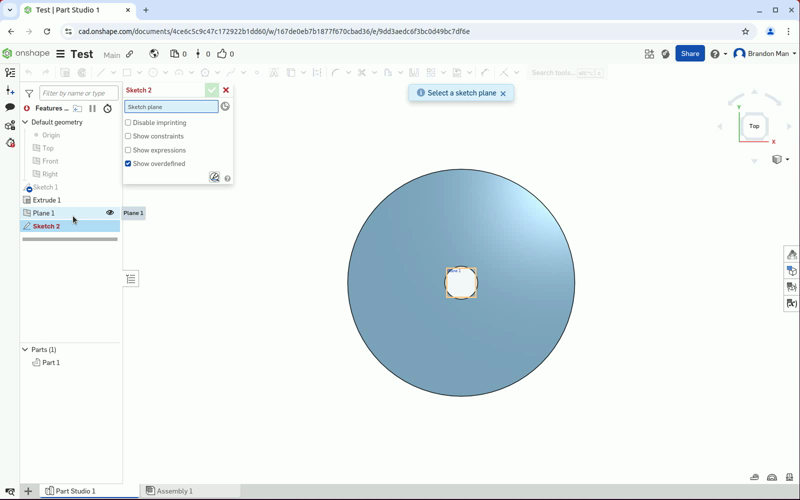
click(73, 215)
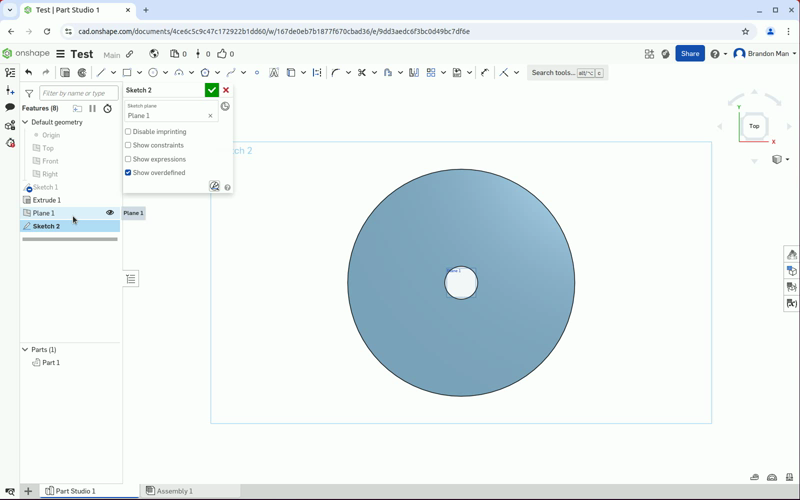
mouse_move(73, 352)
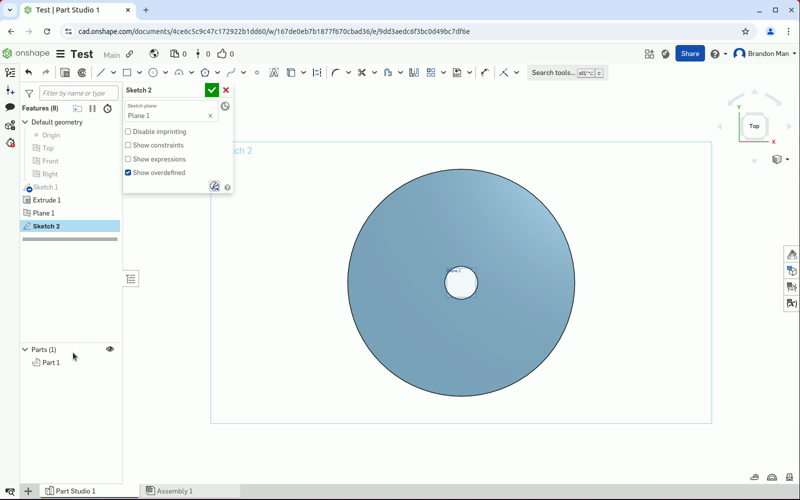
key(y)
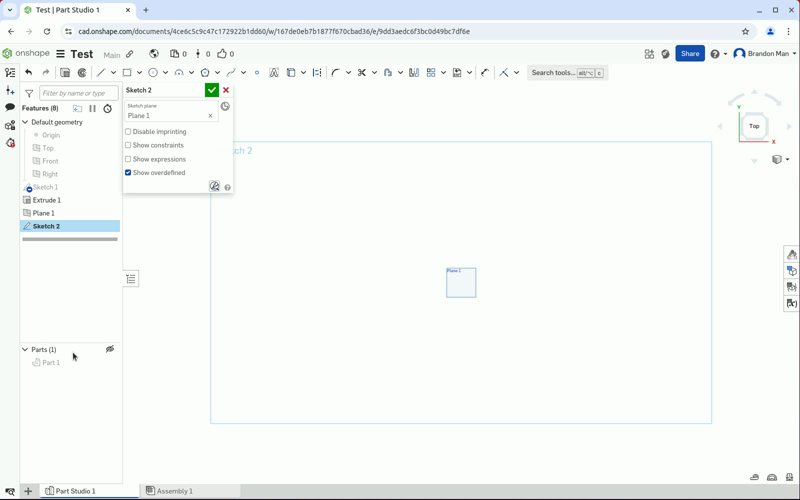
key(c)
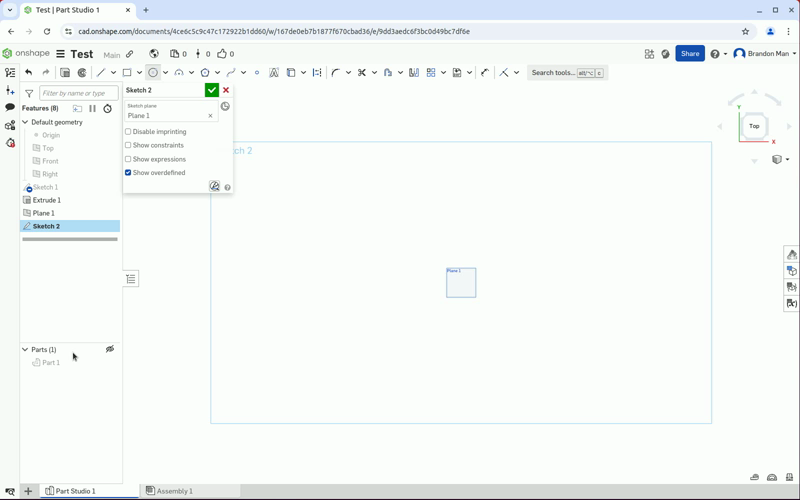
key_down(shift)
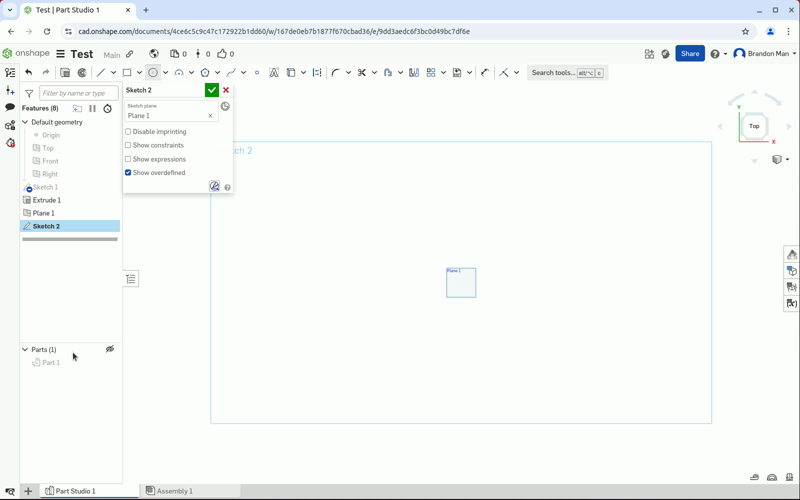
mouse_move(460, 282)
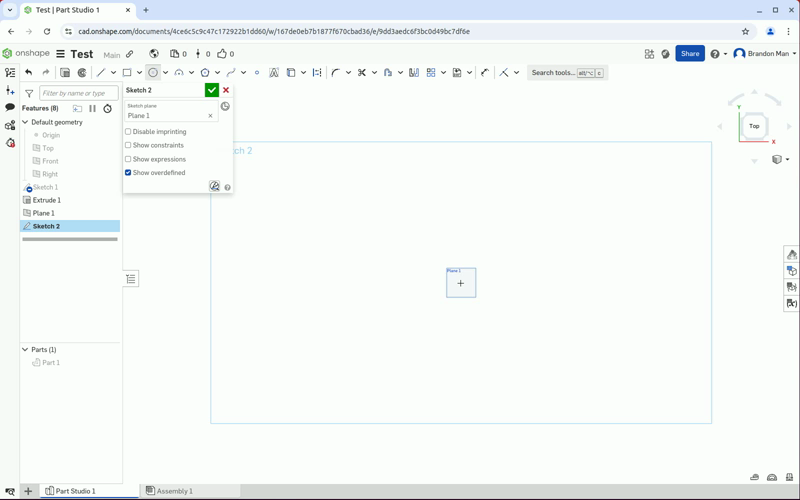
click(460, 282)
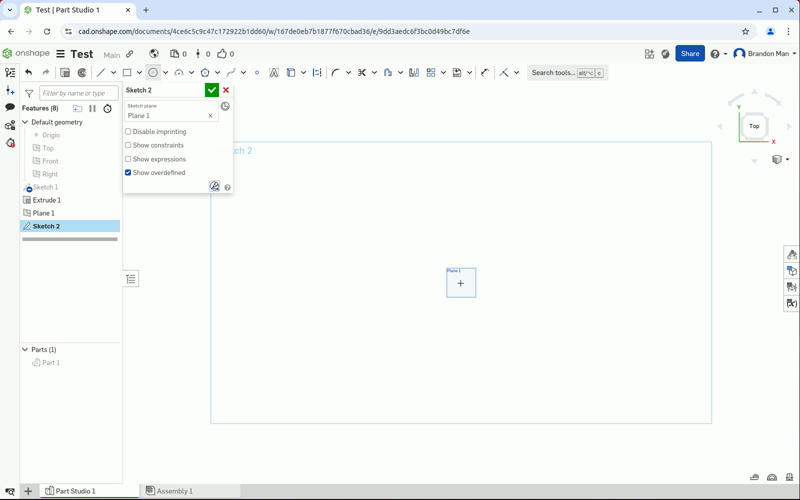
key_up(shift)
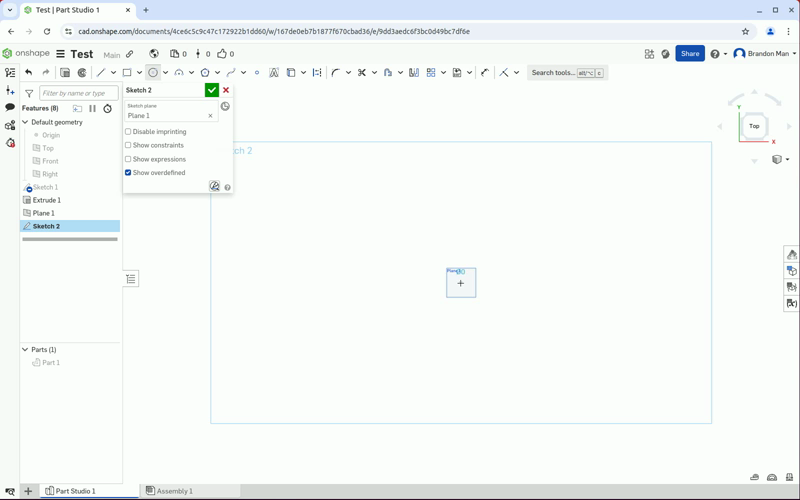
mouse_move(495, 282)
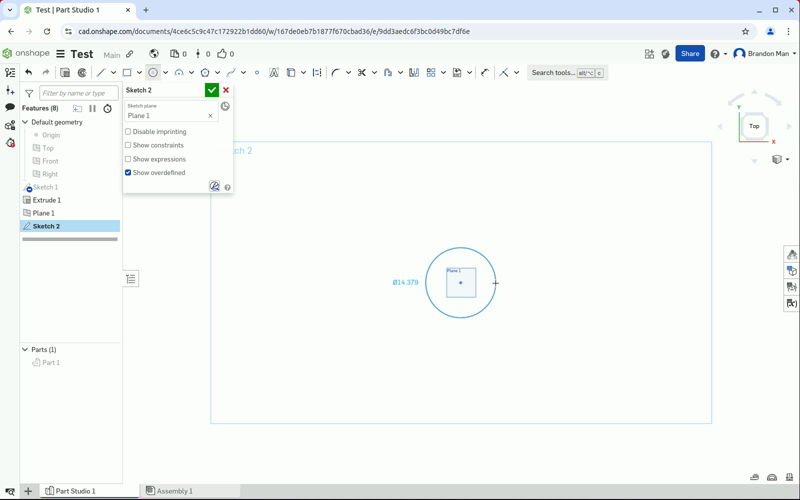
click(495, 282)
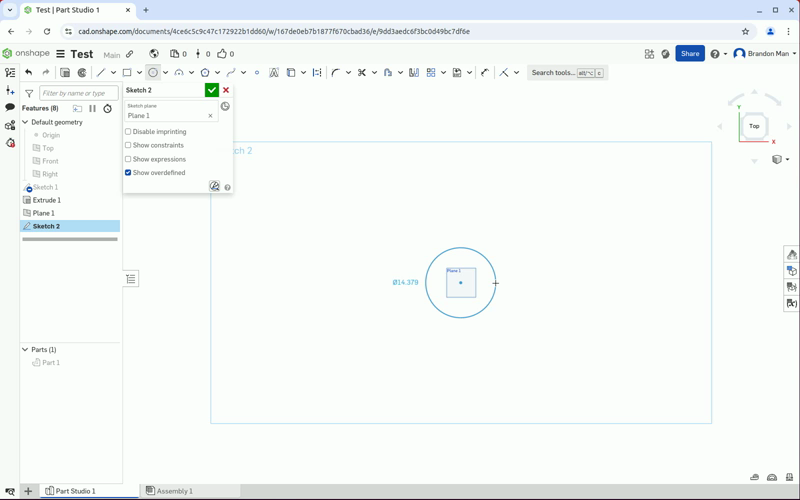
key(esc)
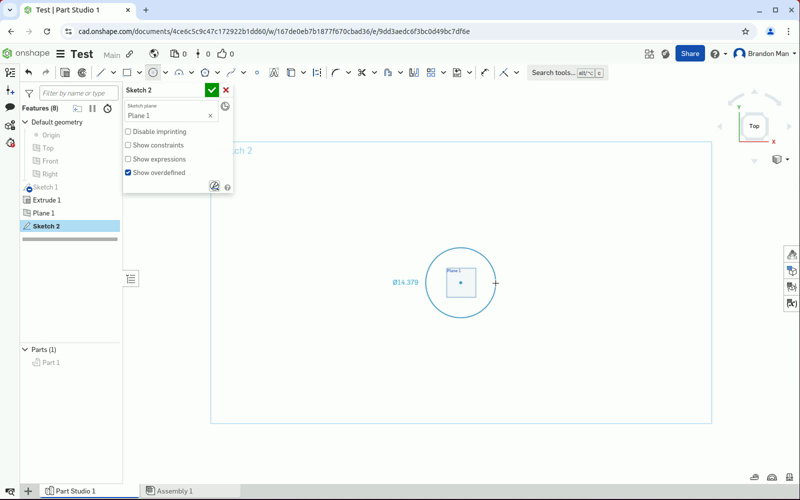
key(c)
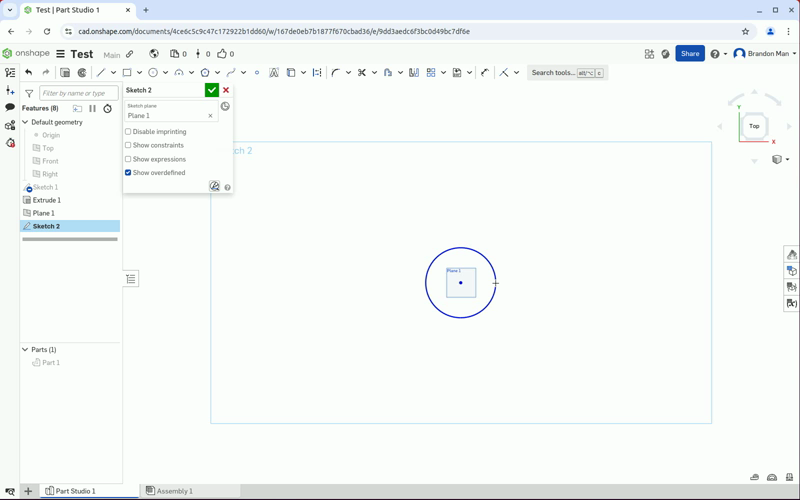
key_down(shift)
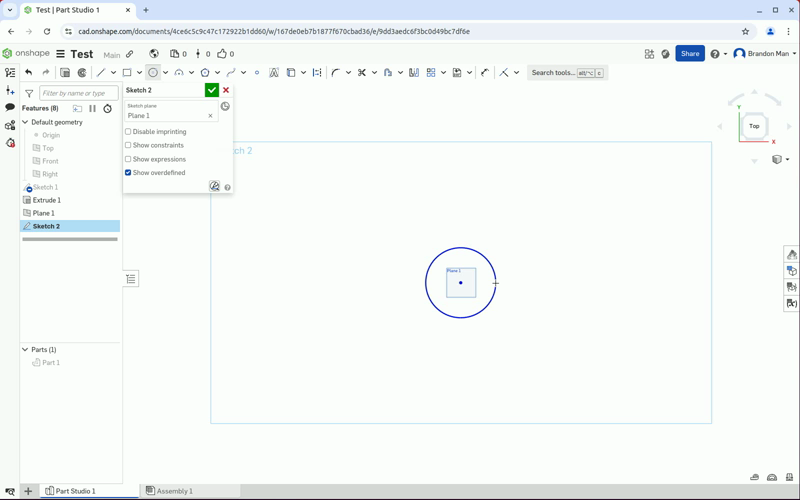
mouse_move(460, 282)
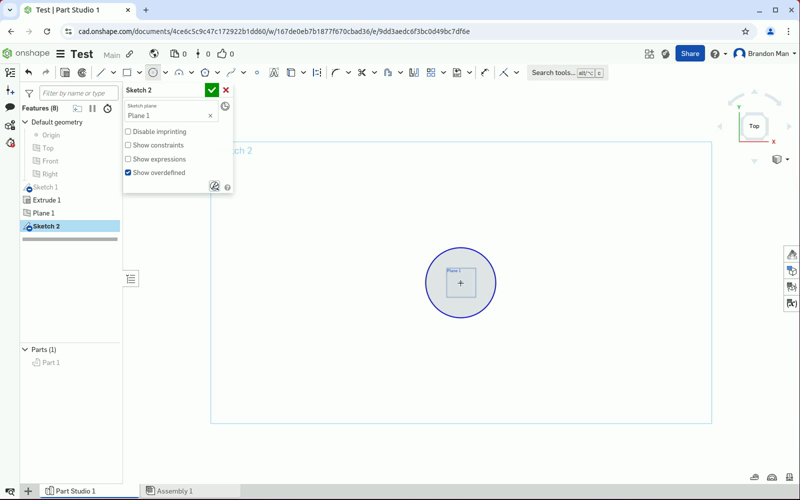
click(460, 282)
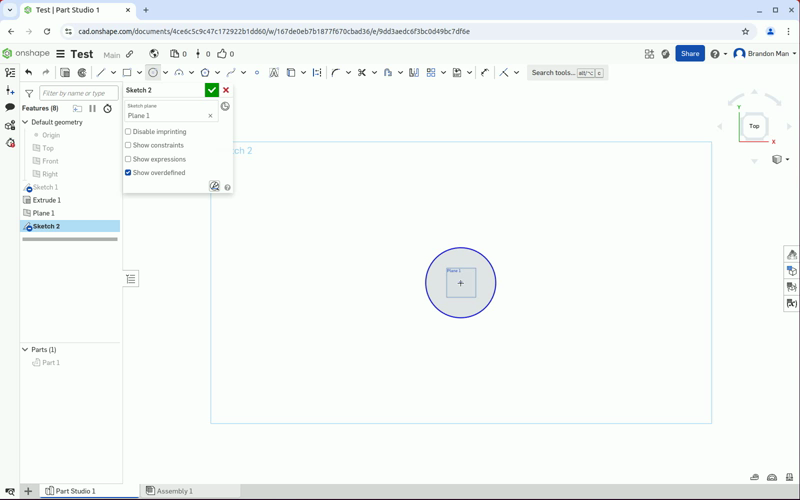
key_up(shift)
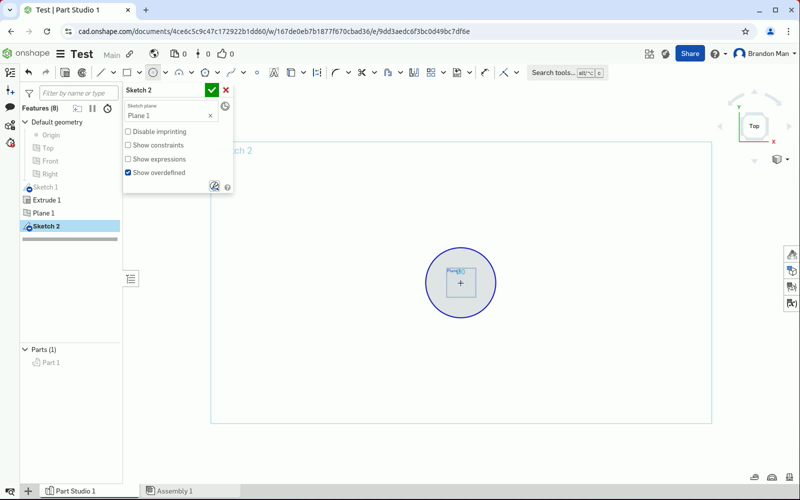
mouse_move(478, 282)
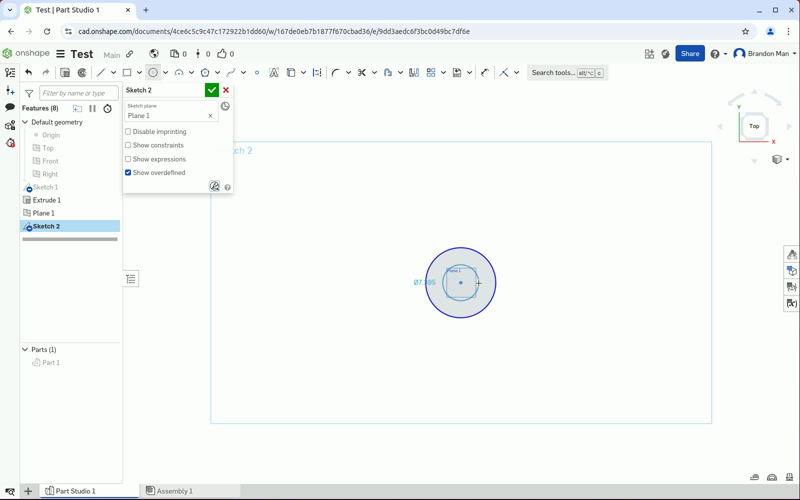
click(478, 282)
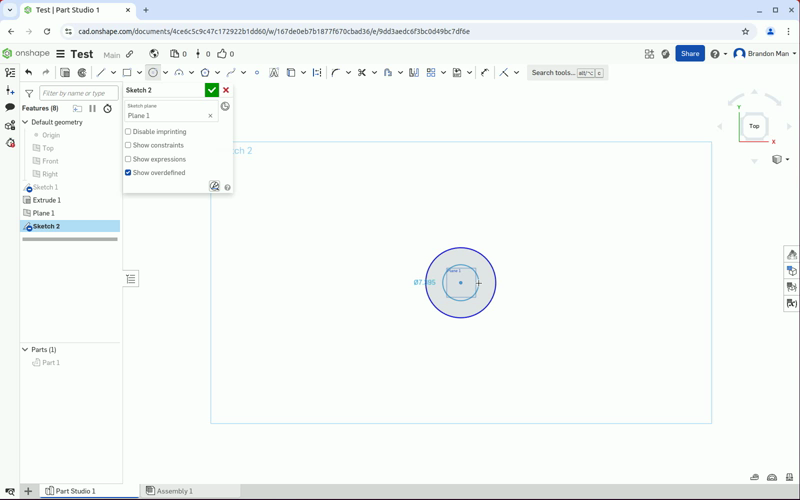
key(esc)
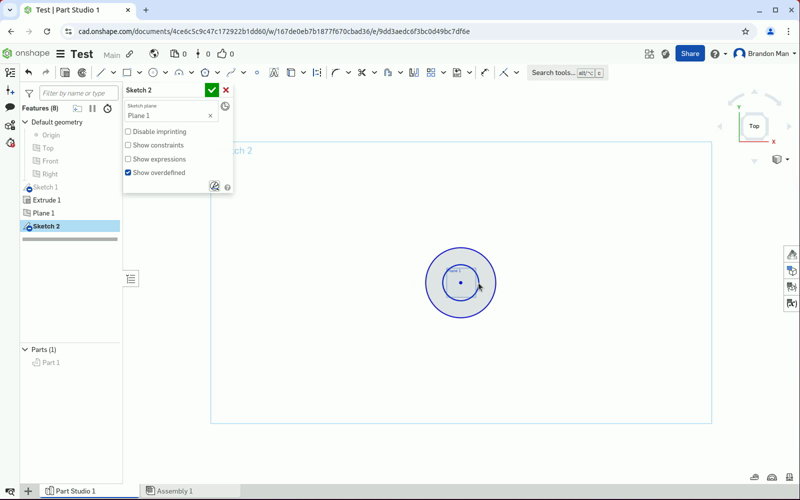
mouse_move(486, 294)
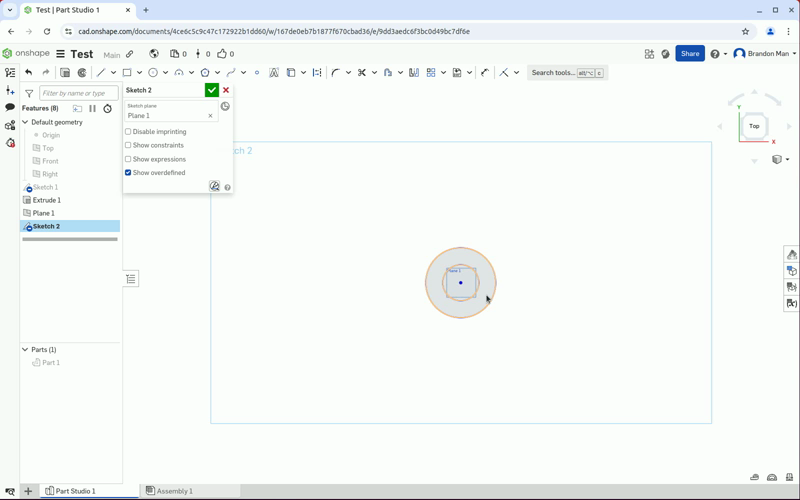
click(486, 294)
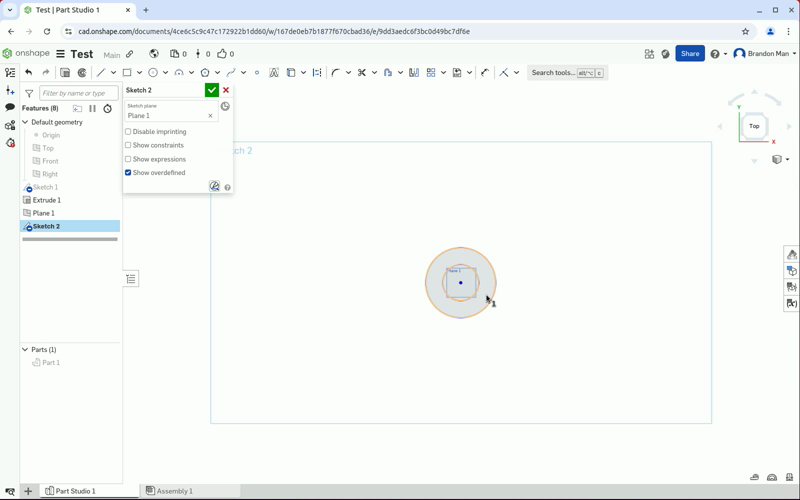
mouse_move(73, 352)
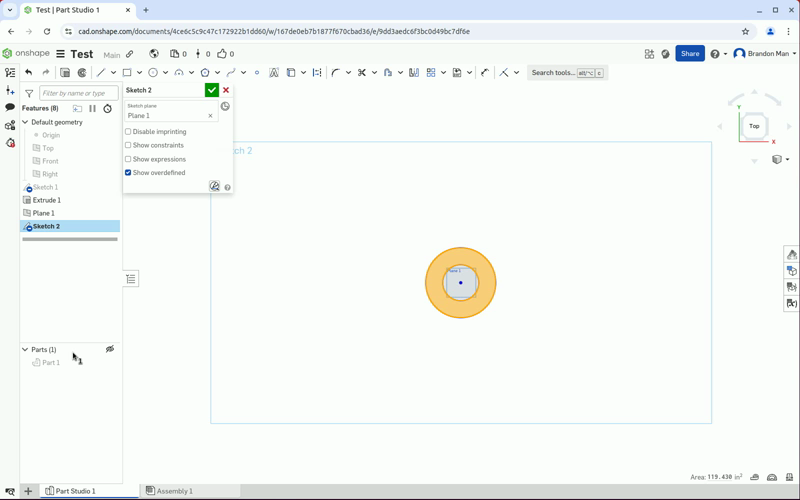
key(shift+y)
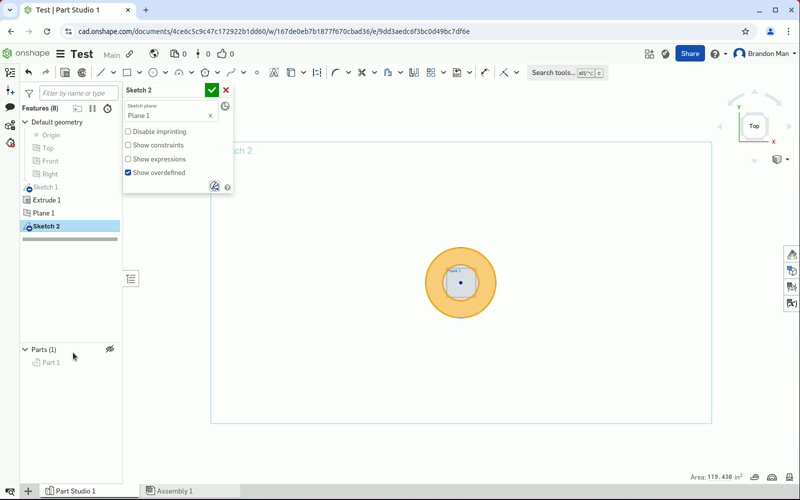
key(shift+e)
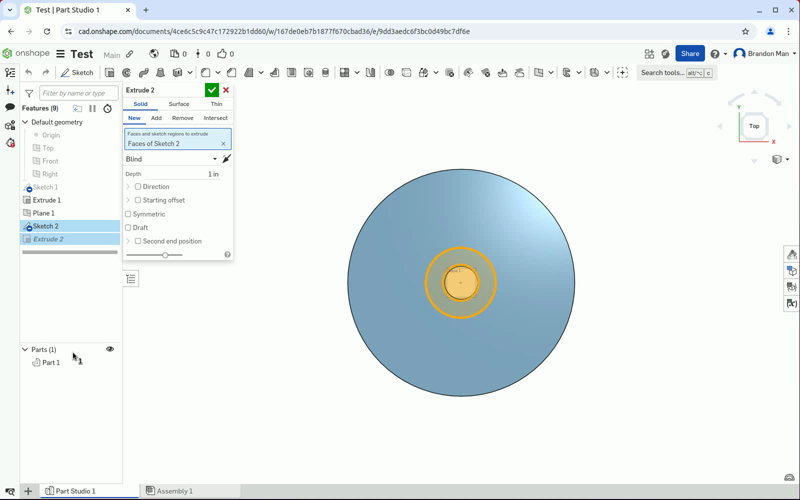
mouse_move(143, 106)
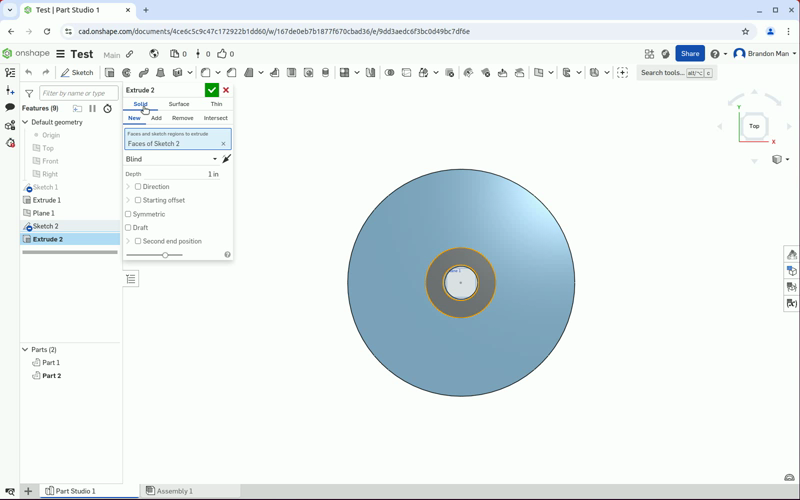
click(143, 106)
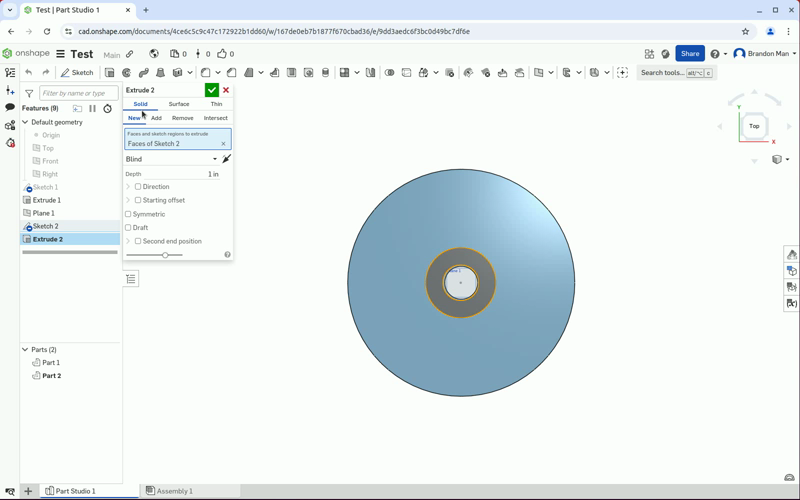
mouse_move(137, 120)
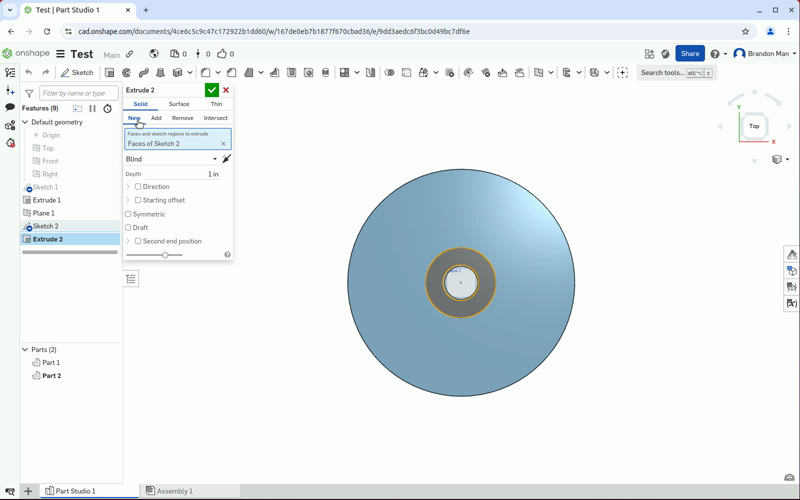
click(137, 120)
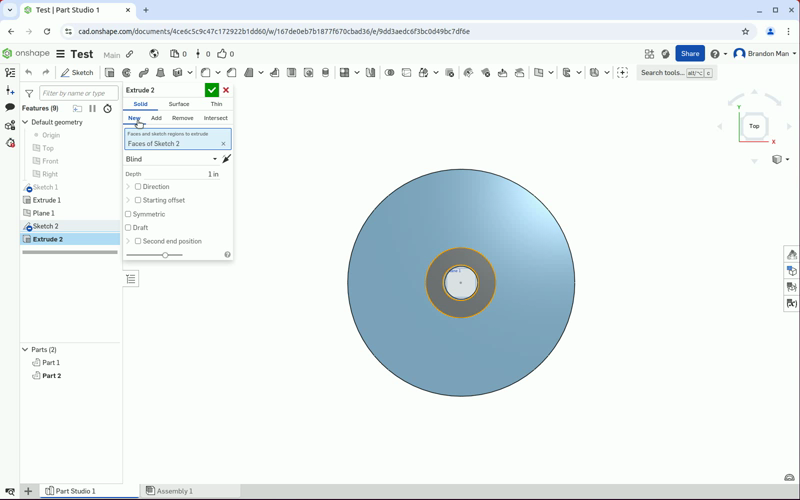
key(tab, 4)
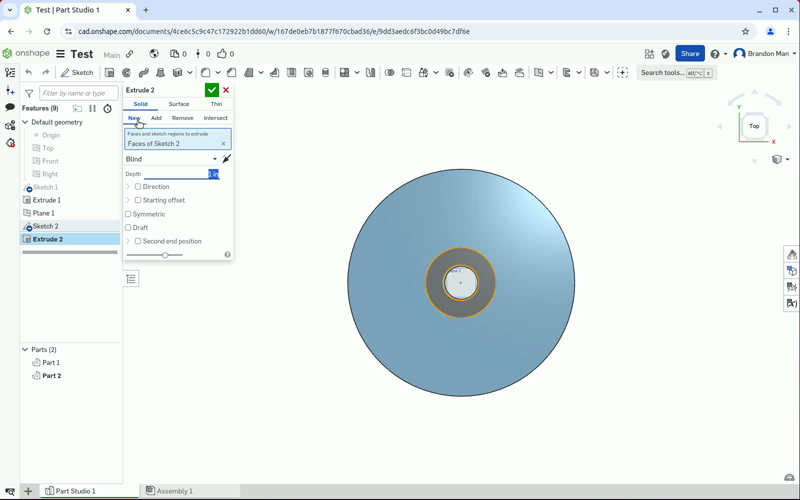
text(13.48)
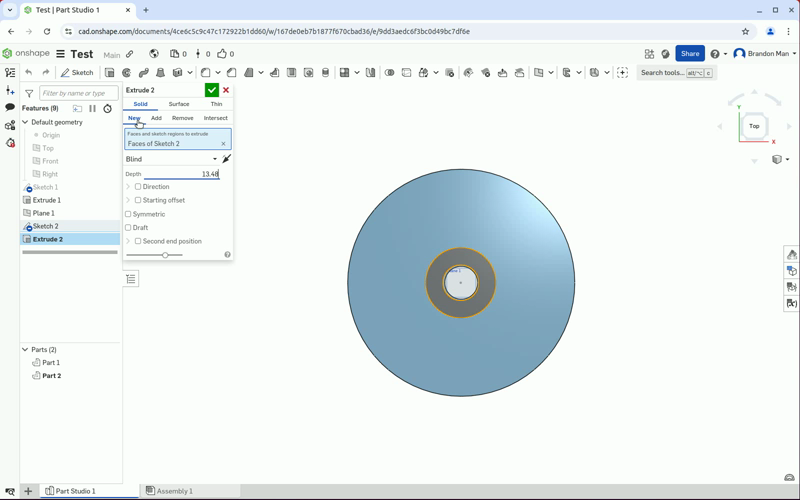
key(enter)
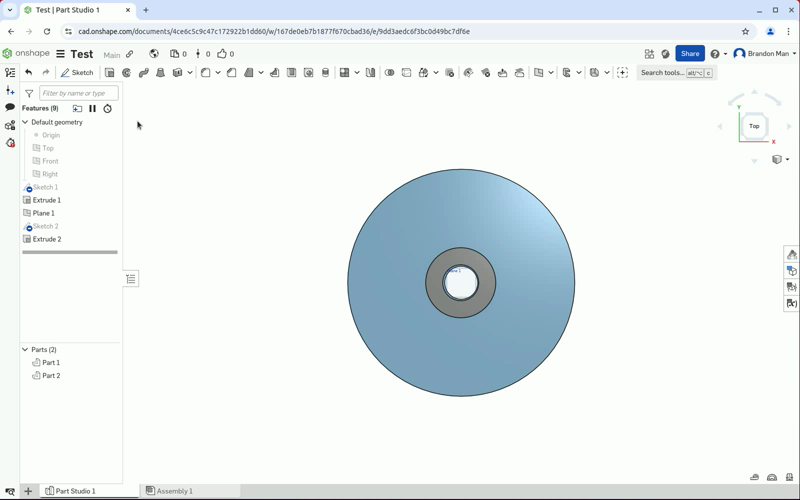
key(shift+h)
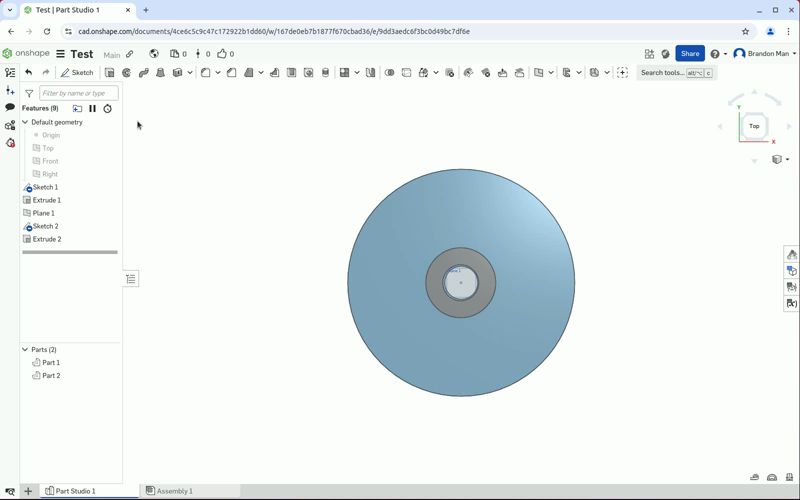
key(shift+h)
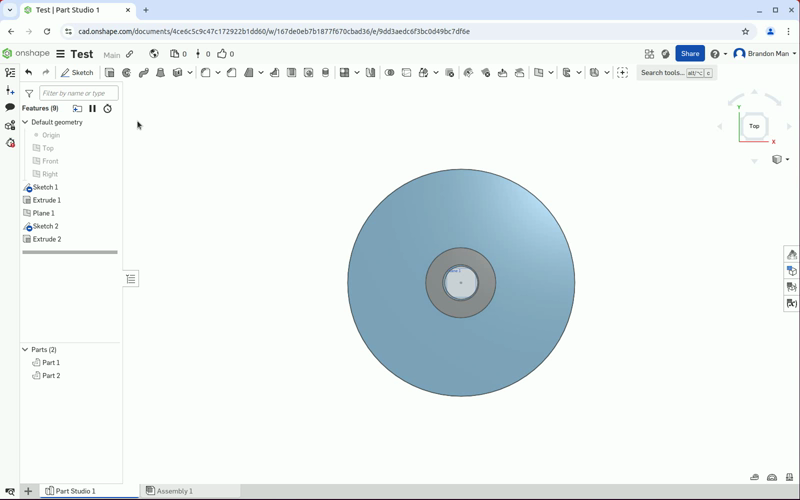
key(shift+7)
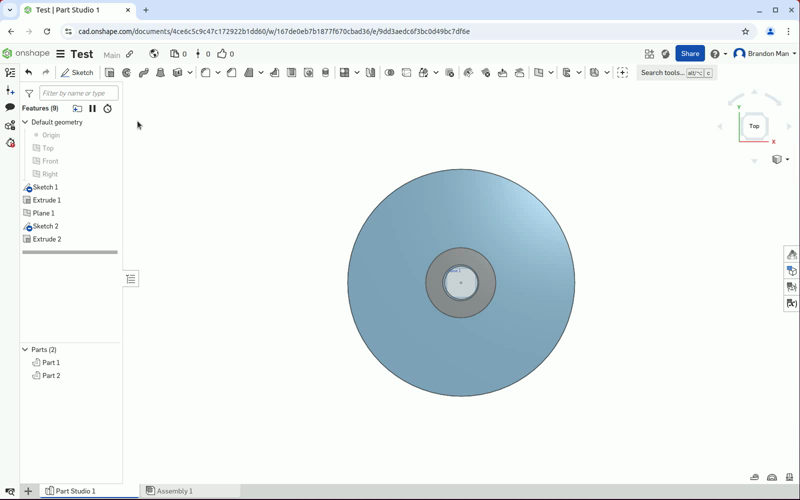
key(up, 3)
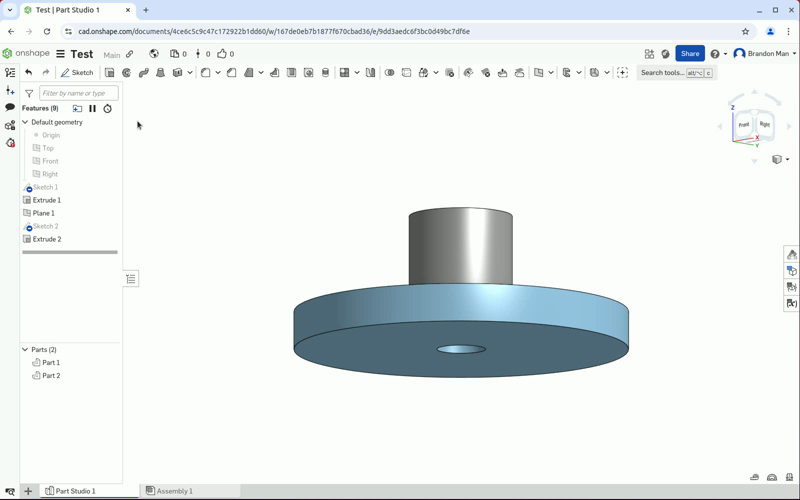
key(left, 3)
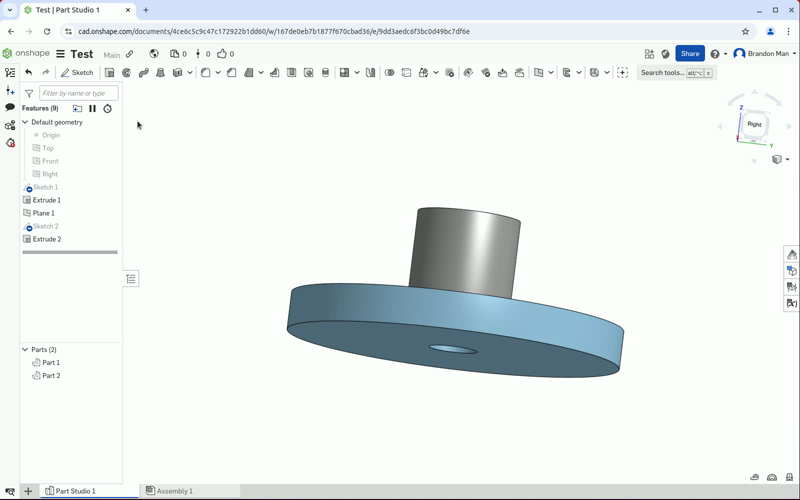
key(right, 3)
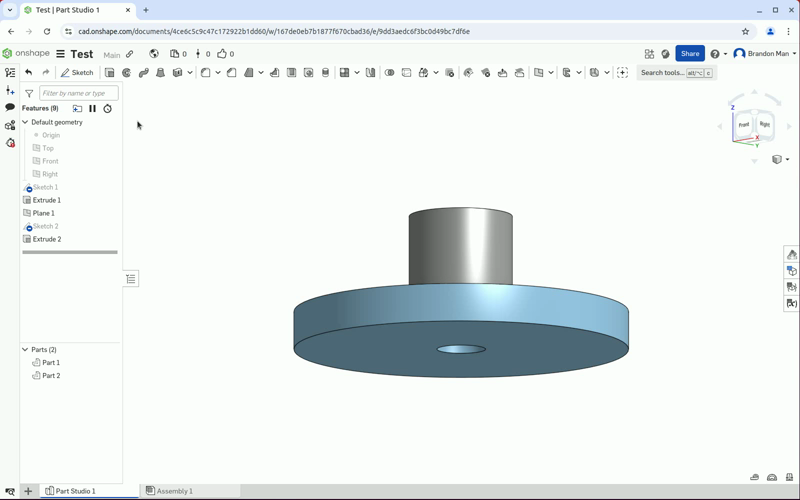
key(down, 3)
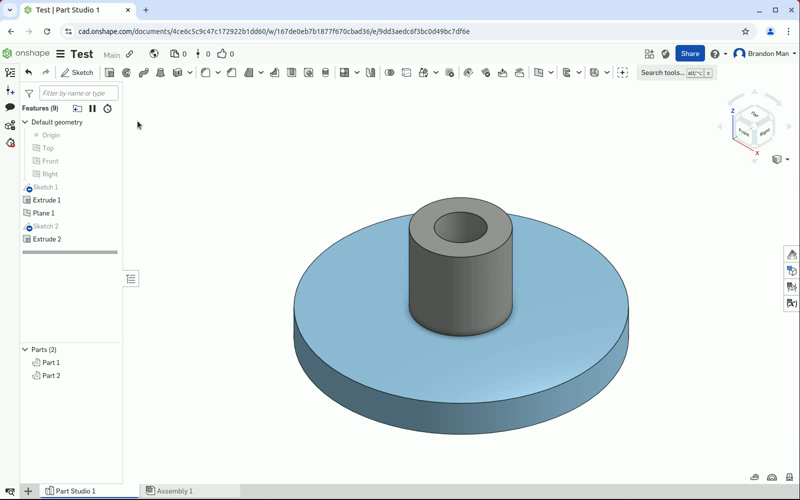
mouse_move(73, 189)
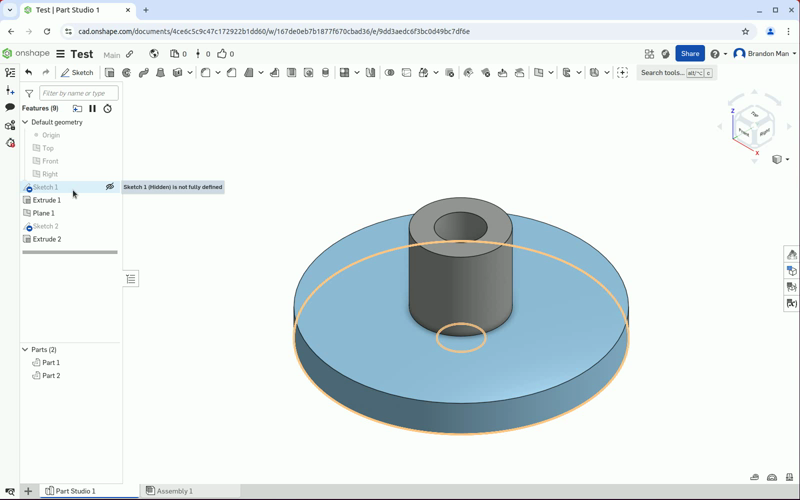
click(73, 189)